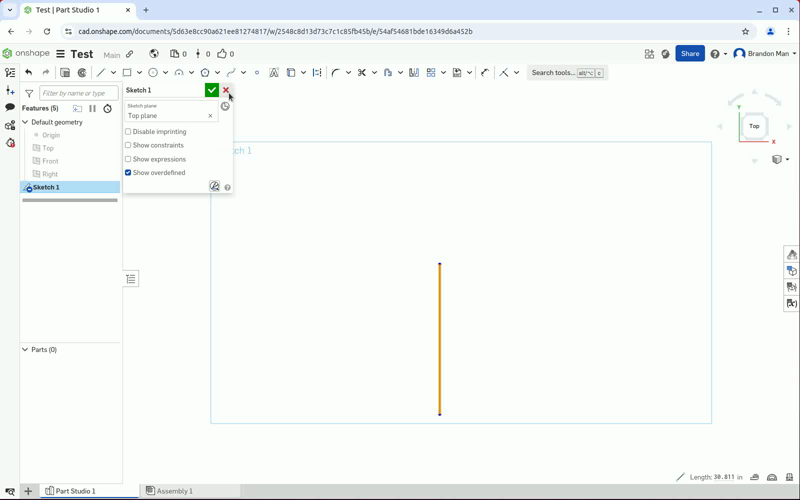
key(shift+h)
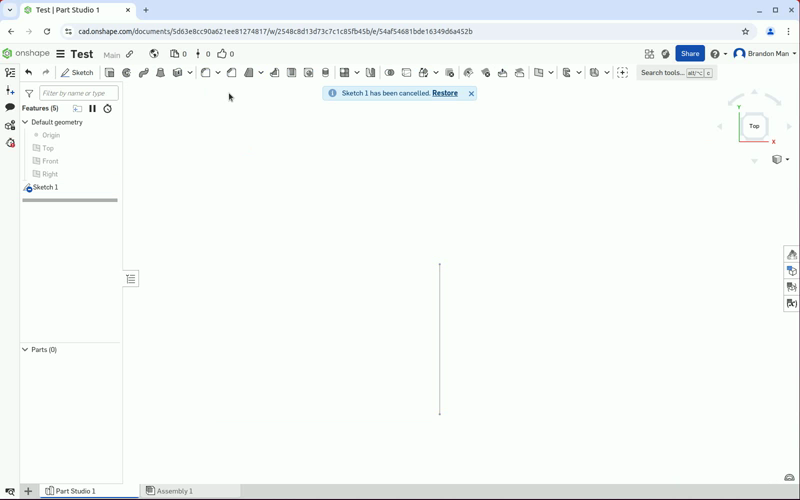
key(shift+s)
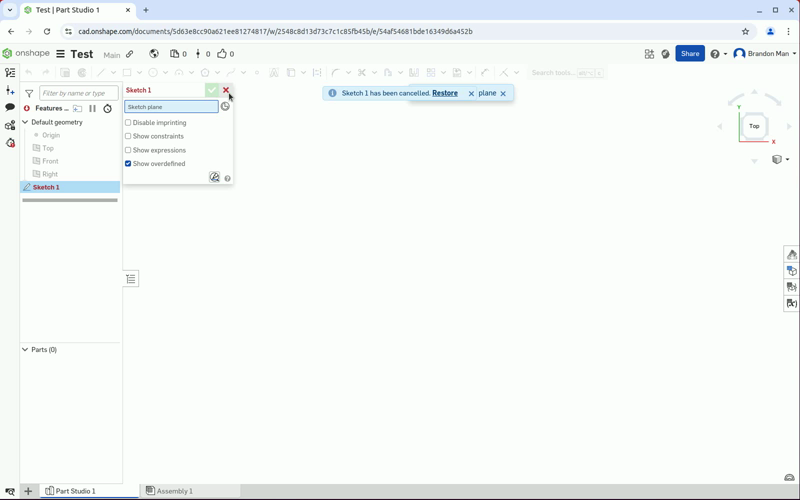
mouse_move(73, 150)
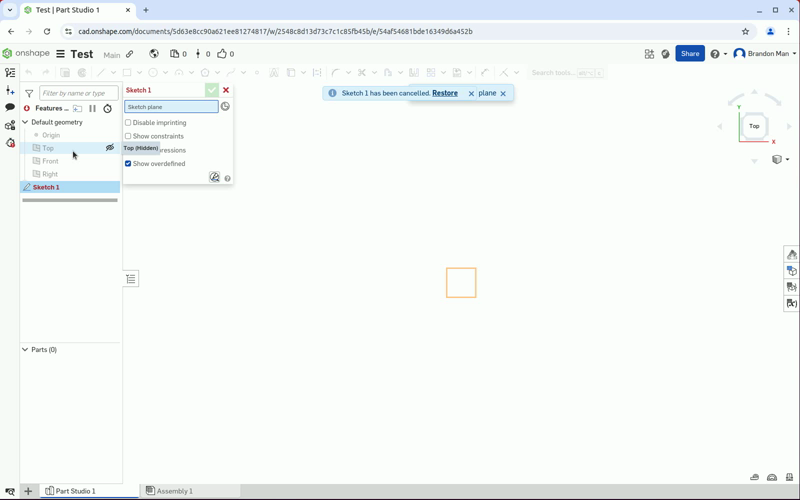
click(73, 150)
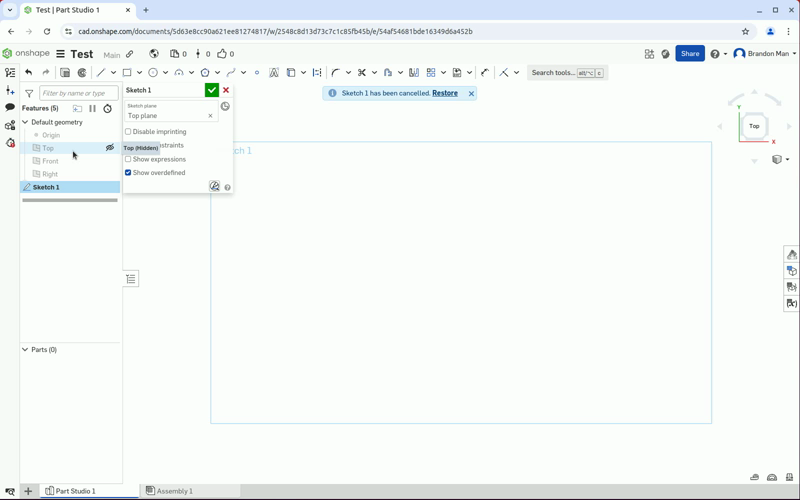
mouse_move(73, 352)
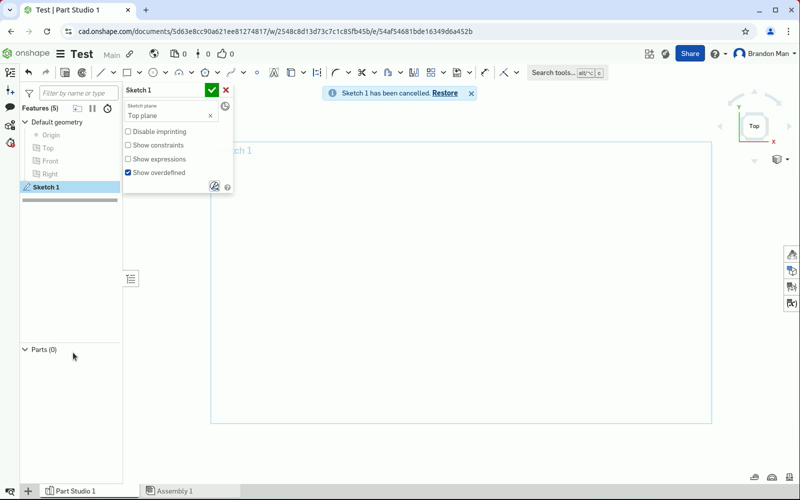
key(y)
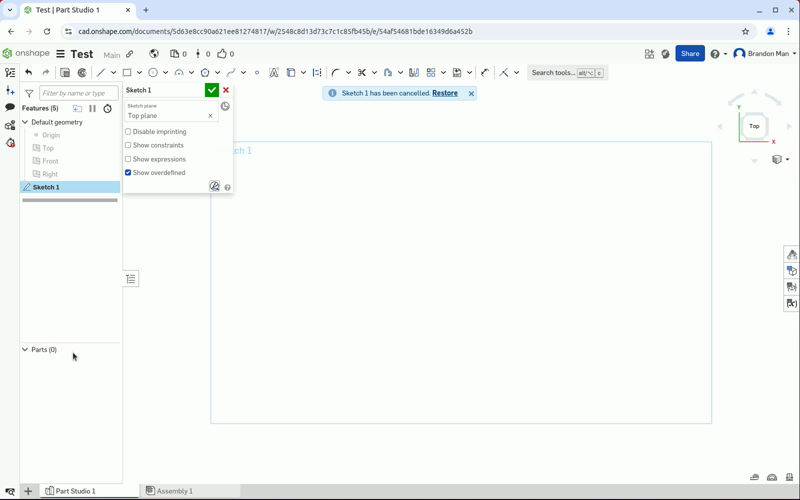
key(l)
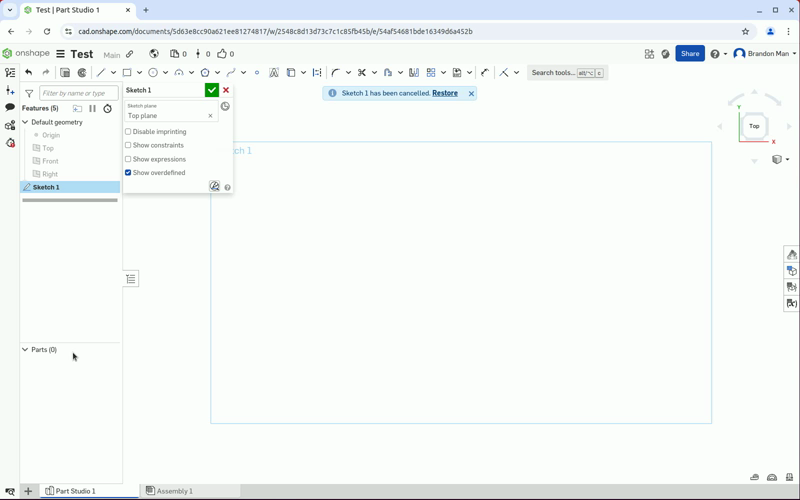
key_down(shift)
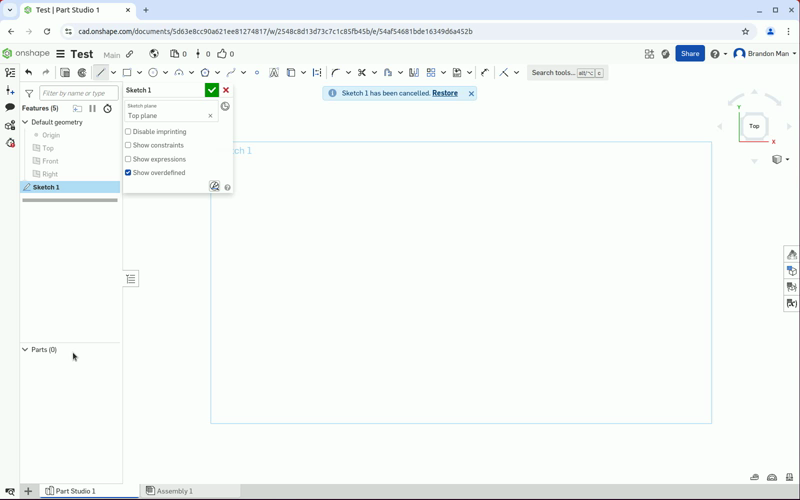
mouse_move(348, 282)
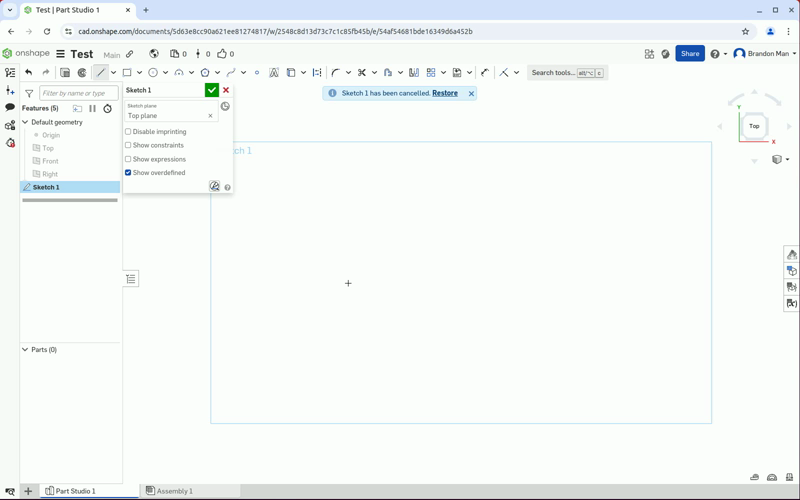
click(348, 282)
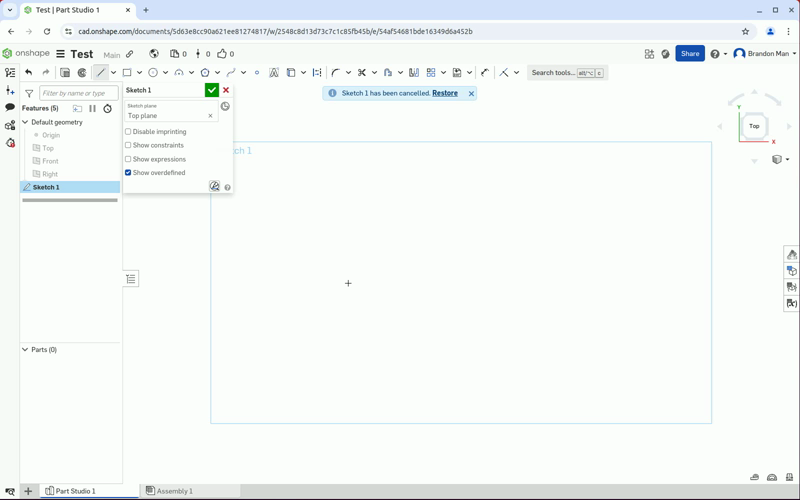
key_up(shift)
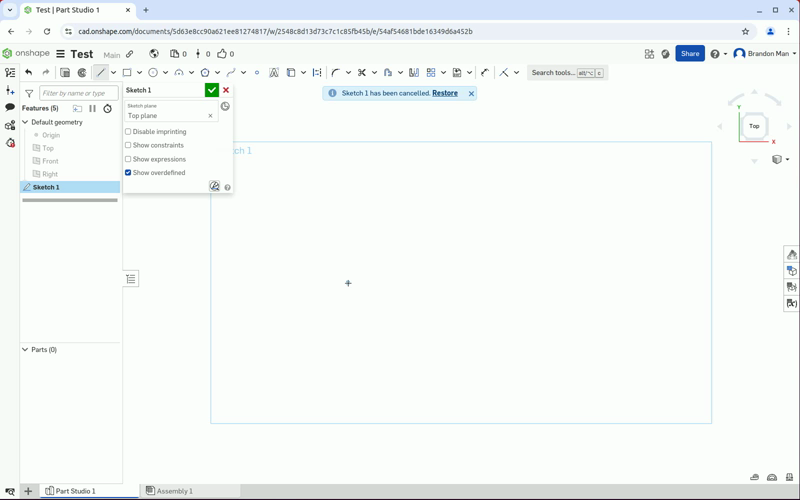
key_down(shift)
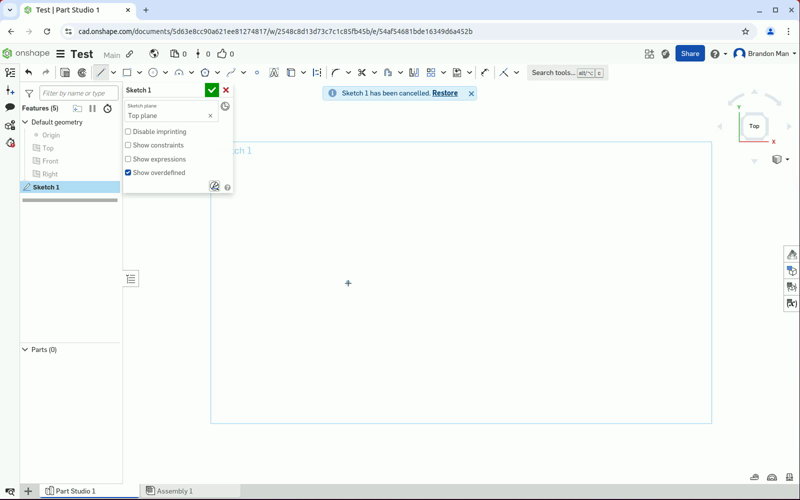
mouse_move(561, 282)
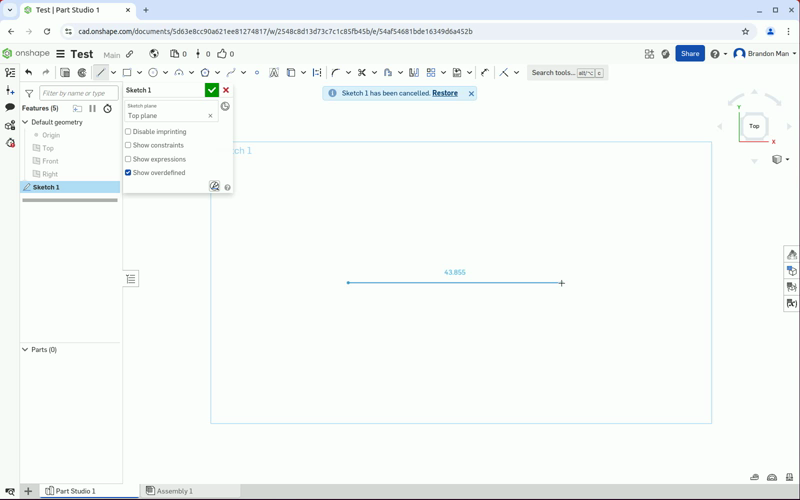
click(561, 282)
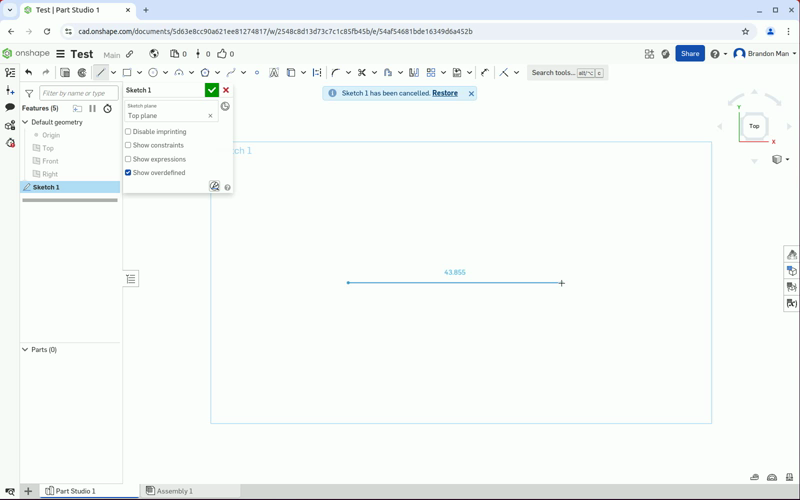
key_up(shift)
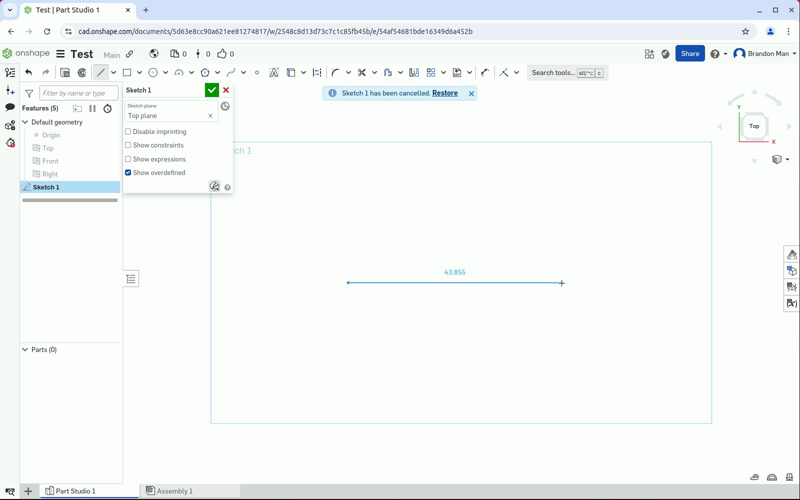
key_down(shift)
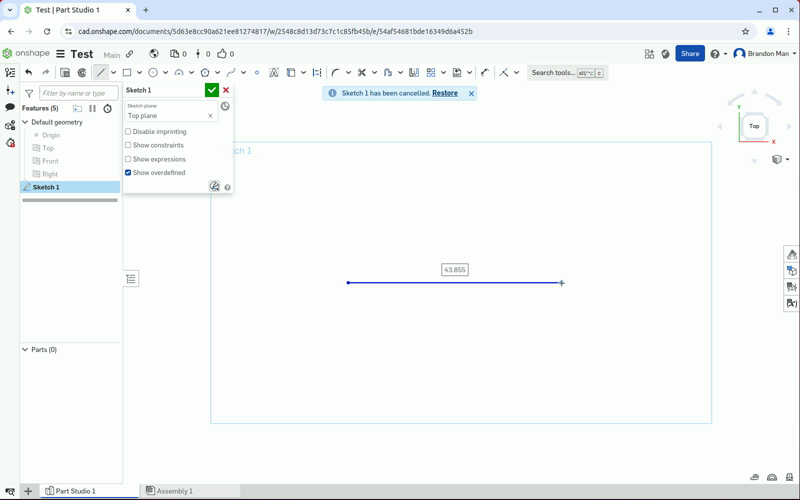
mouse_move(561, 219)
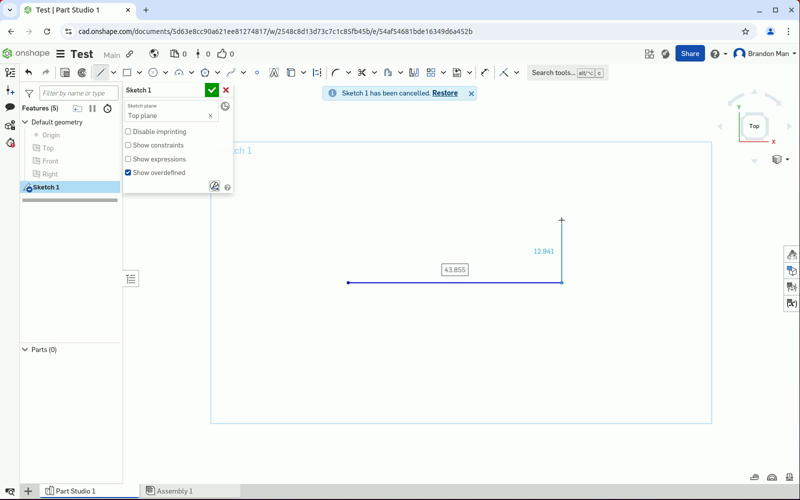
click(561, 219)
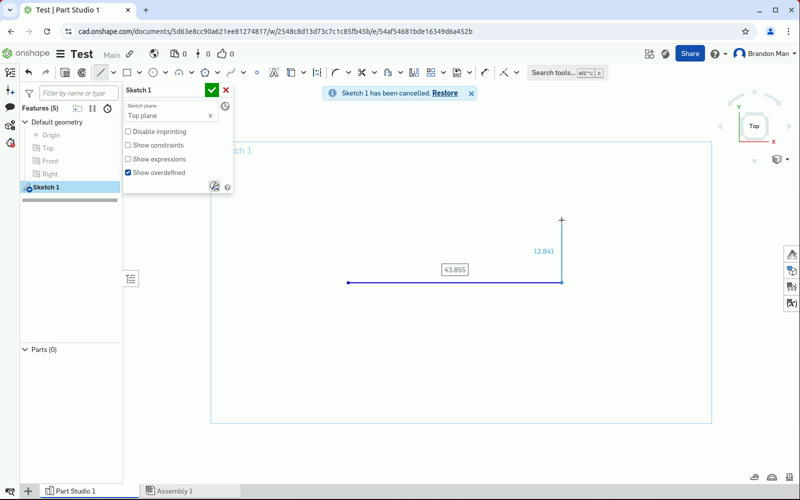
key_up(shift)
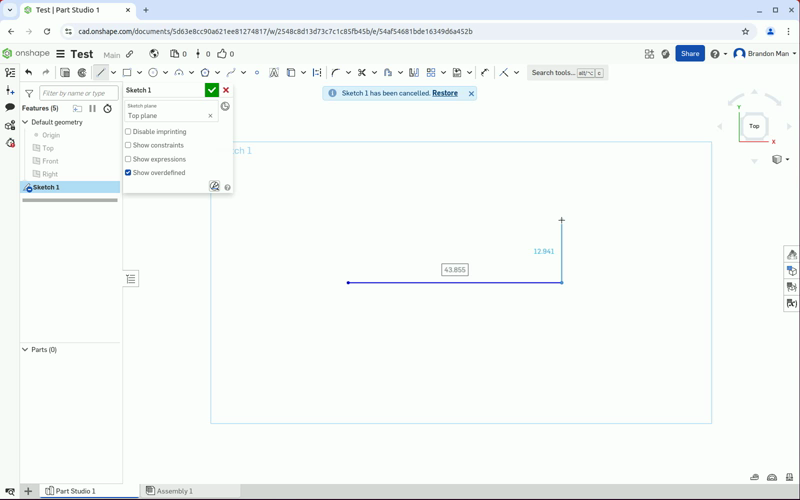
key_down(shift)
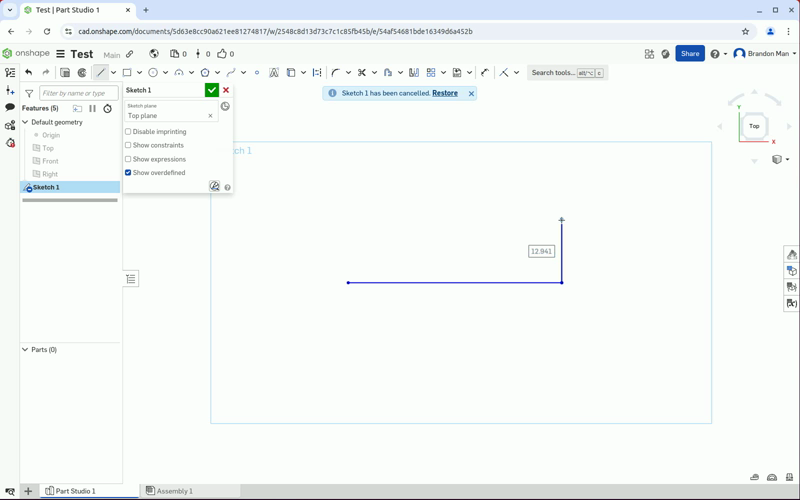
mouse_move(348, 219)
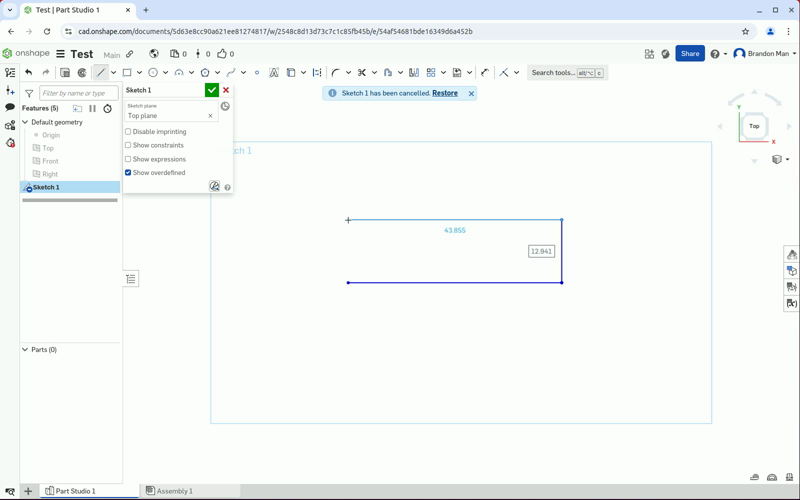
click(348, 219)
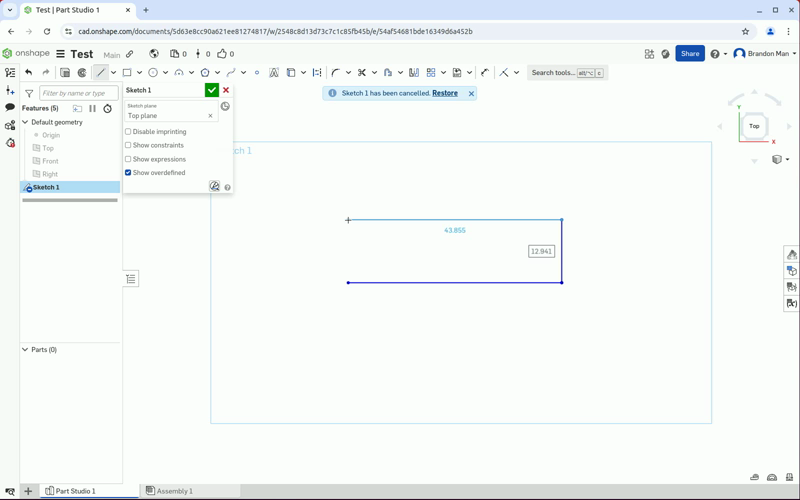
key_up(shift)
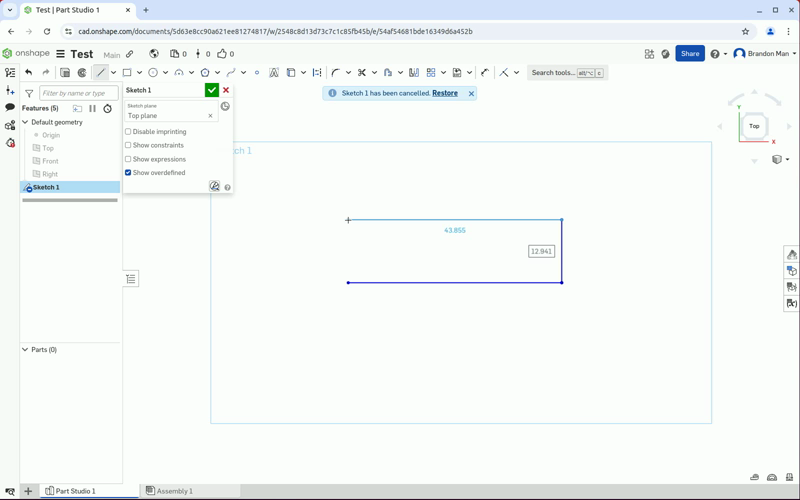
key_down(shift)
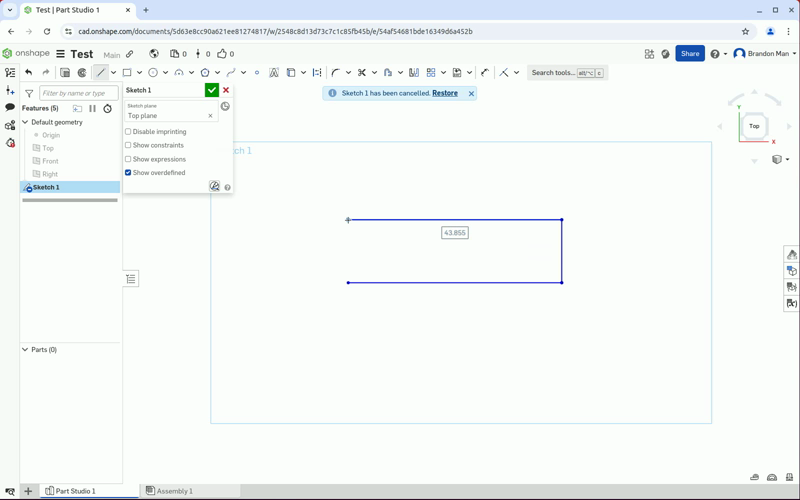
mouse_move(348, 282)
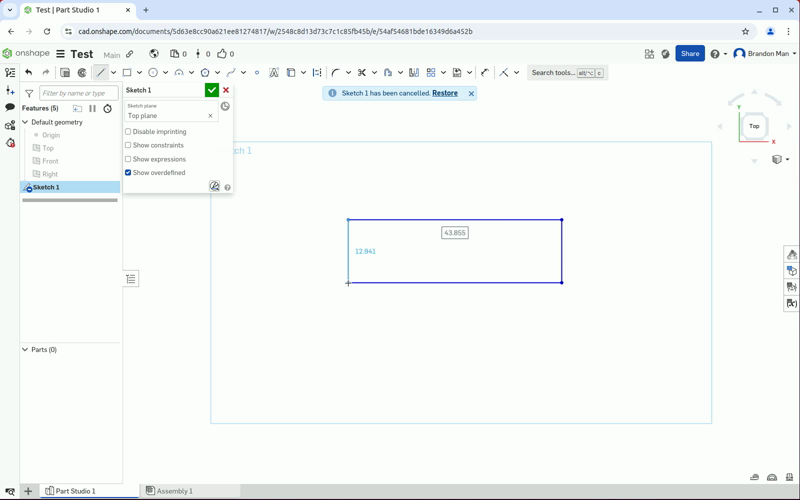
key_up(shift)
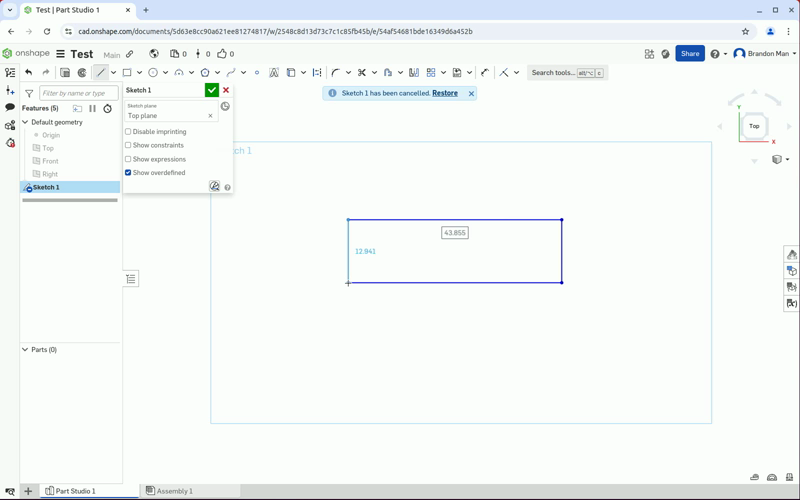
click(348, 282)
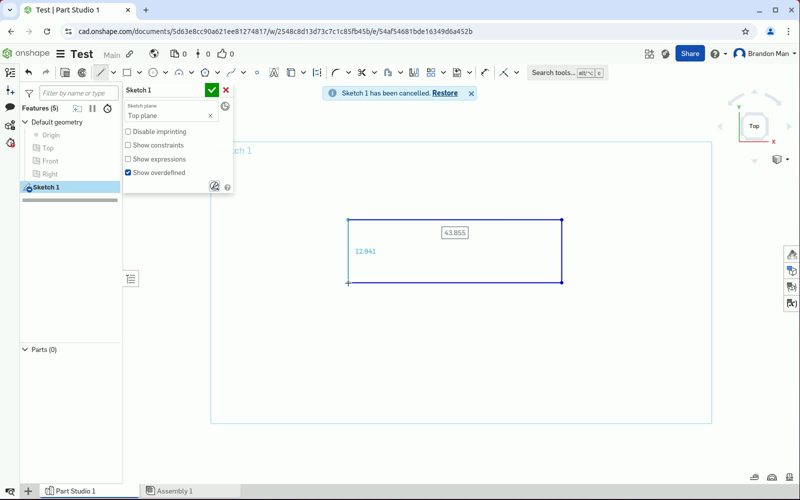
key(esc)
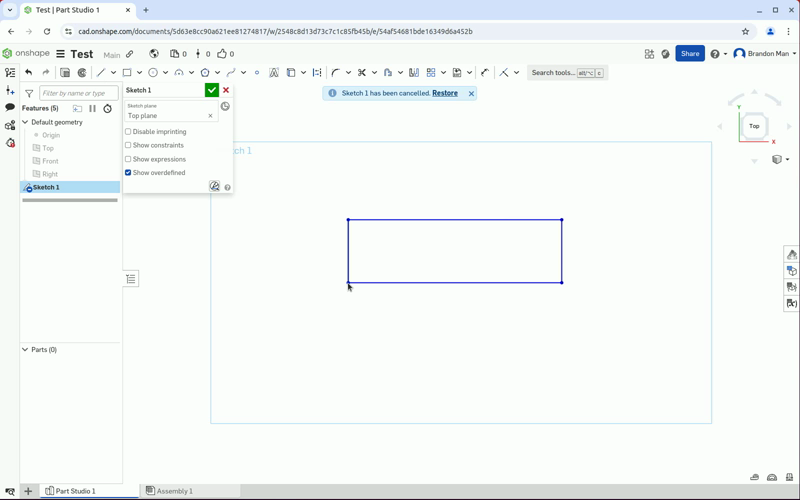
mouse_move(416, 231)
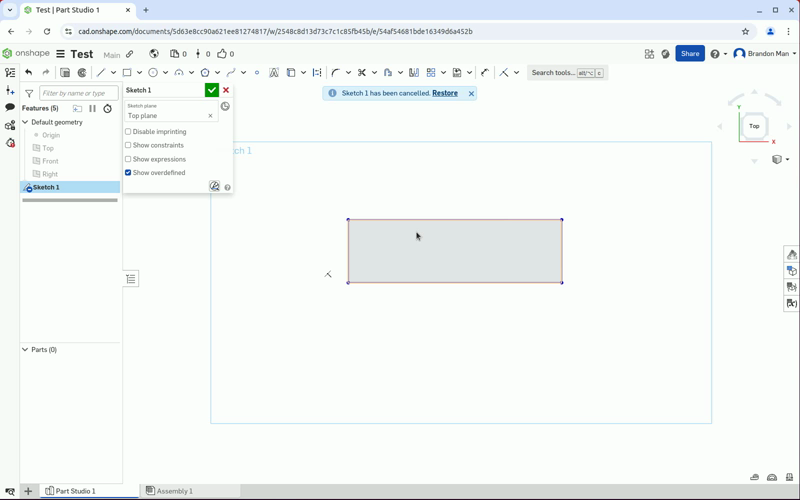
click(416, 231)
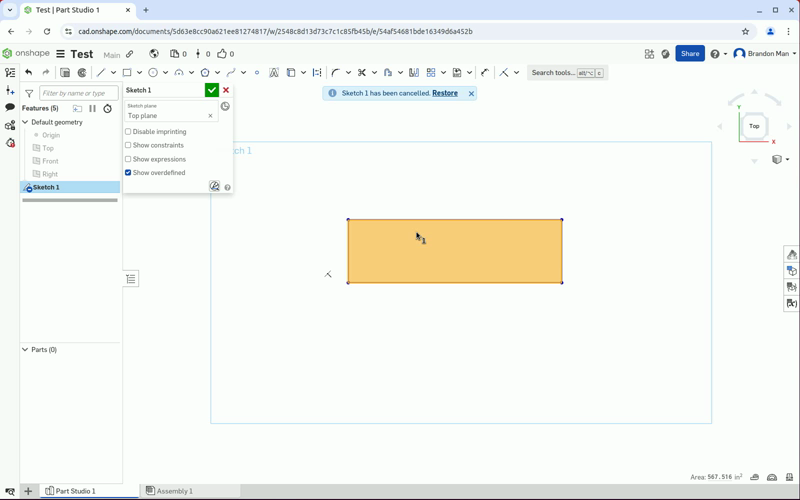
mouse_move(73, 352)
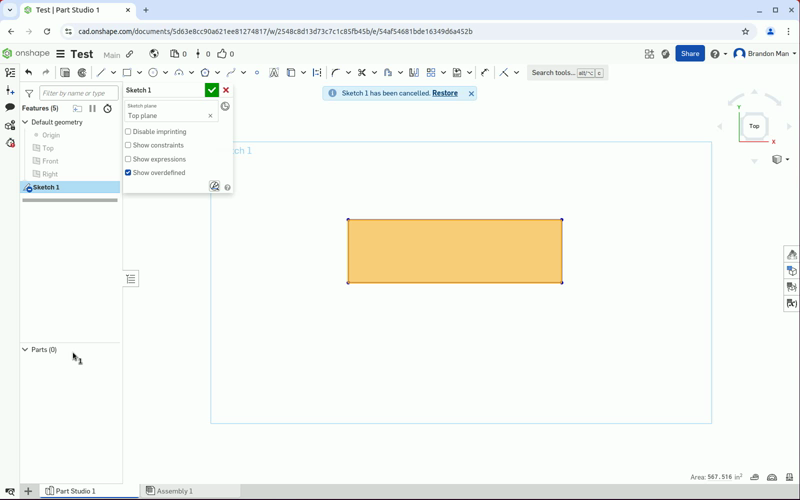
key(shift+y)
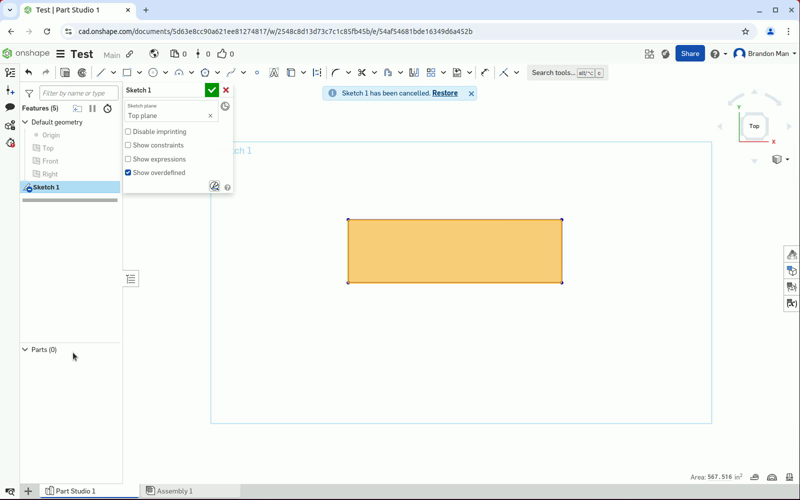
key(shift+e)
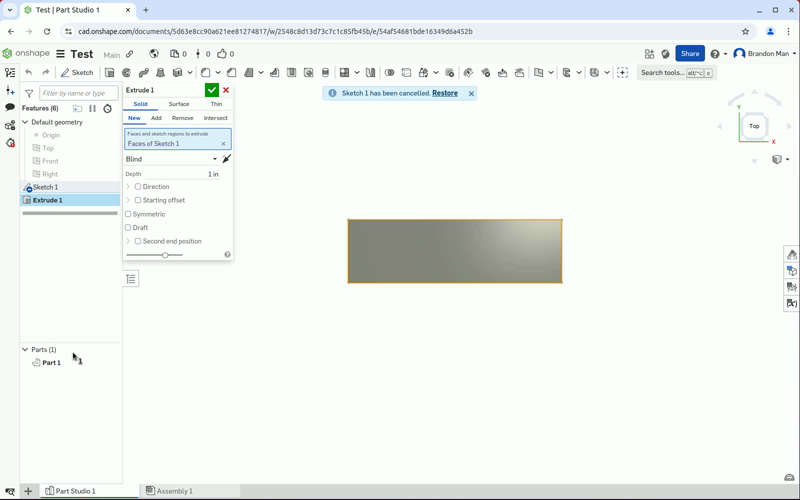
mouse_move(143, 106)
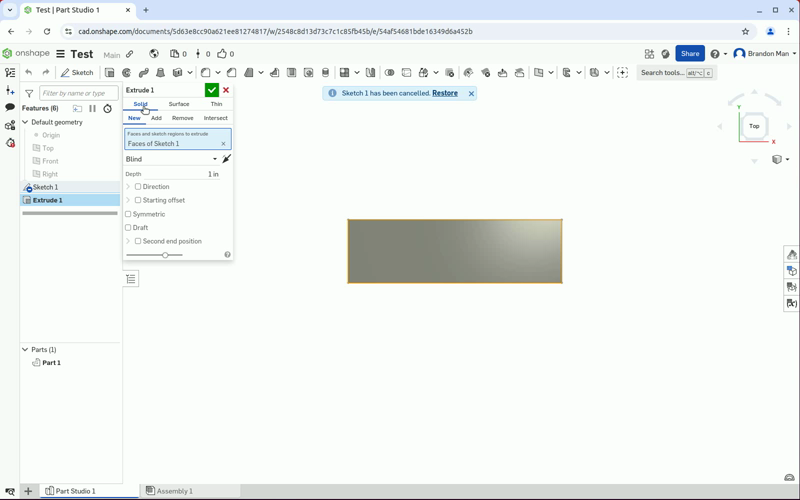
click(143, 106)
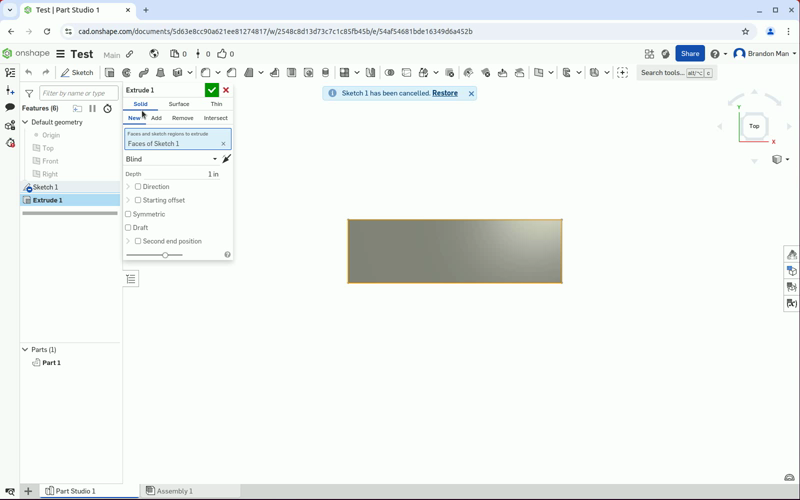
mouse_move(137, 120)
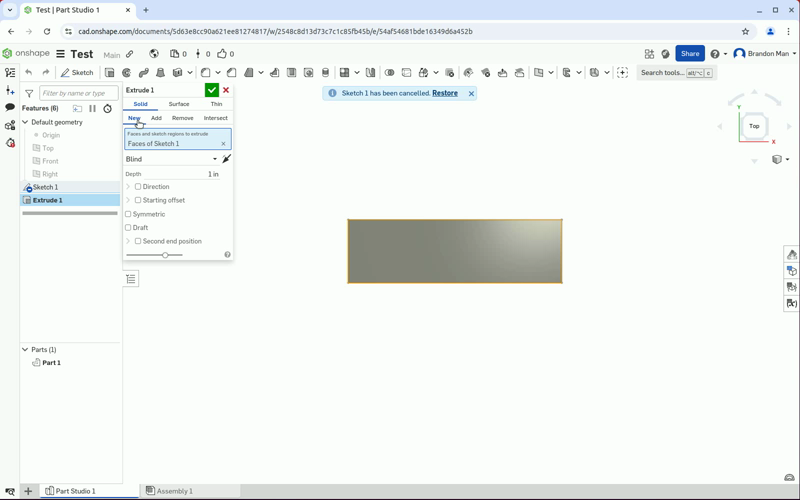
click(137, 120)
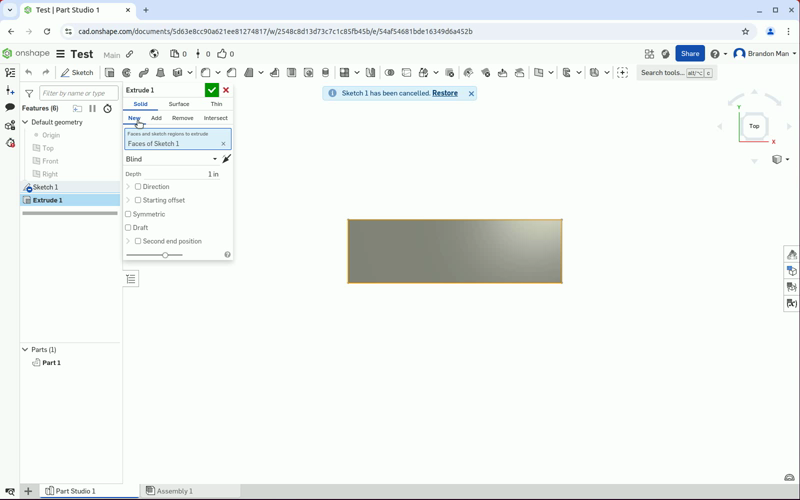
key(tab, 4)
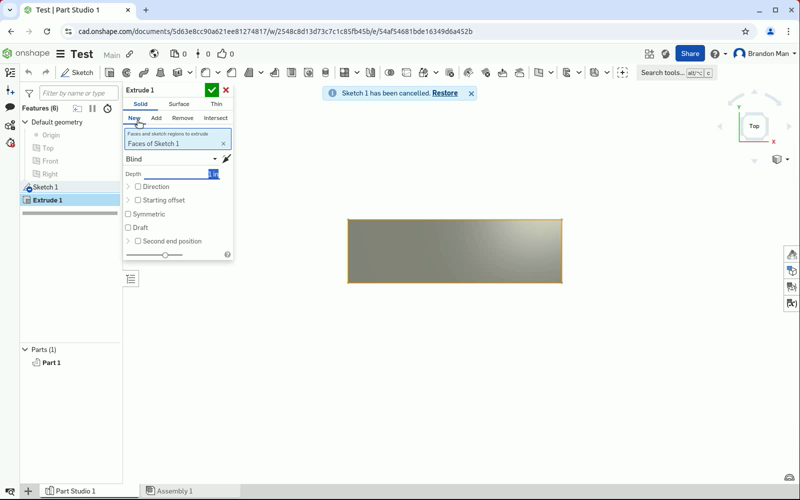
text(1.926)
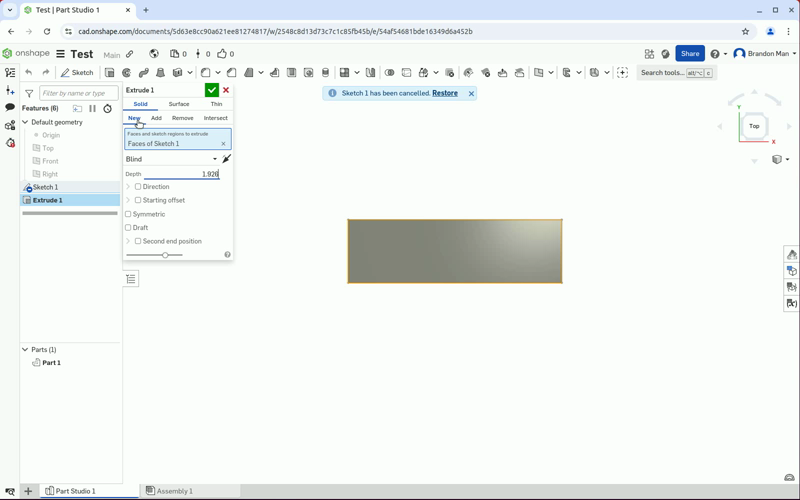
key(enter)
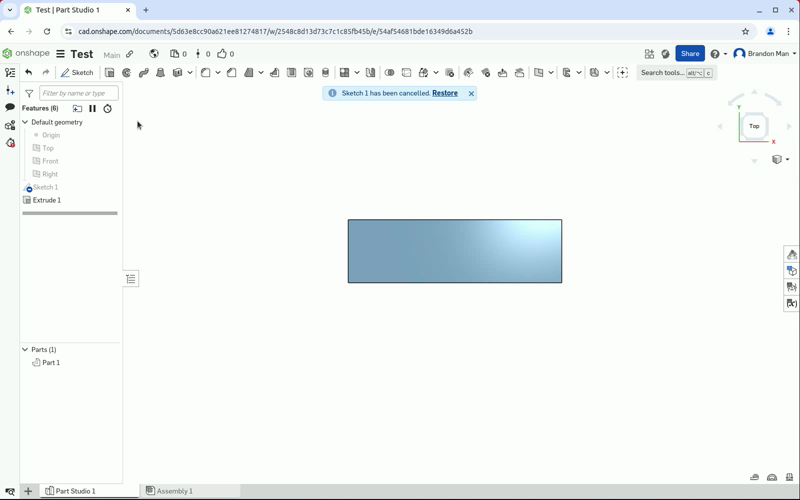
key(shift+h)
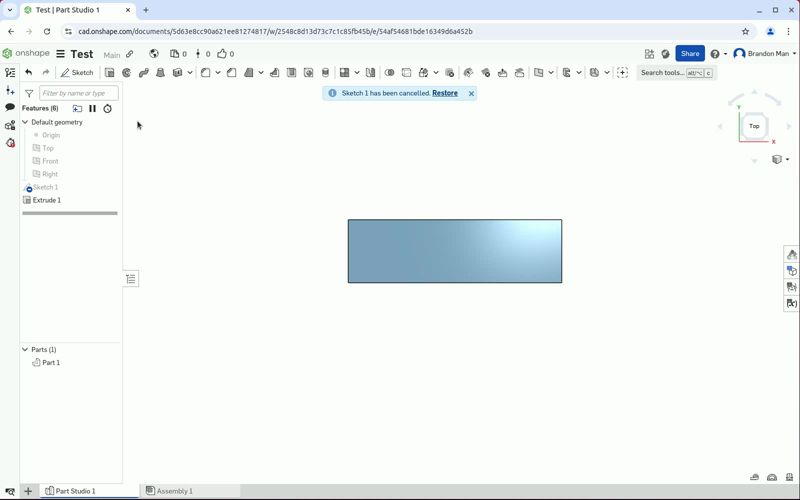
key(shift+h)
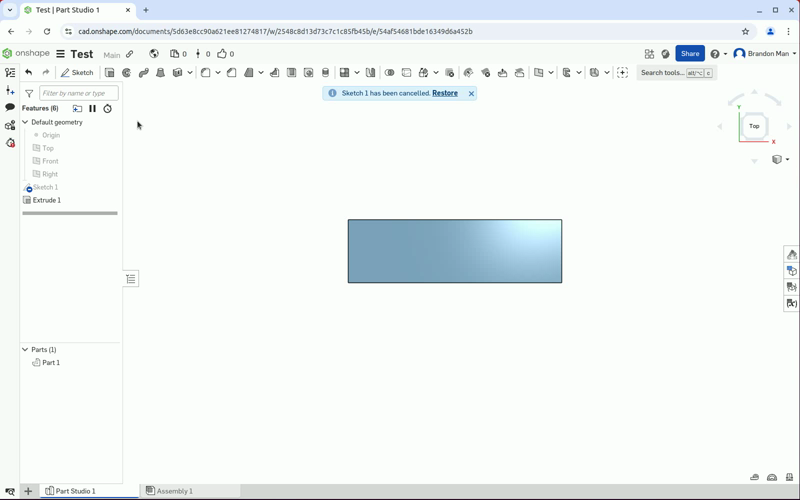
mouse_move(73, 189)
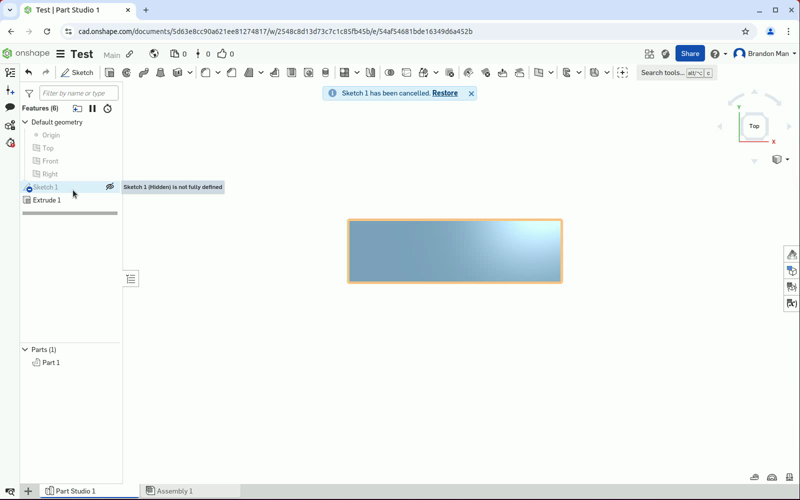
click(73, 189)
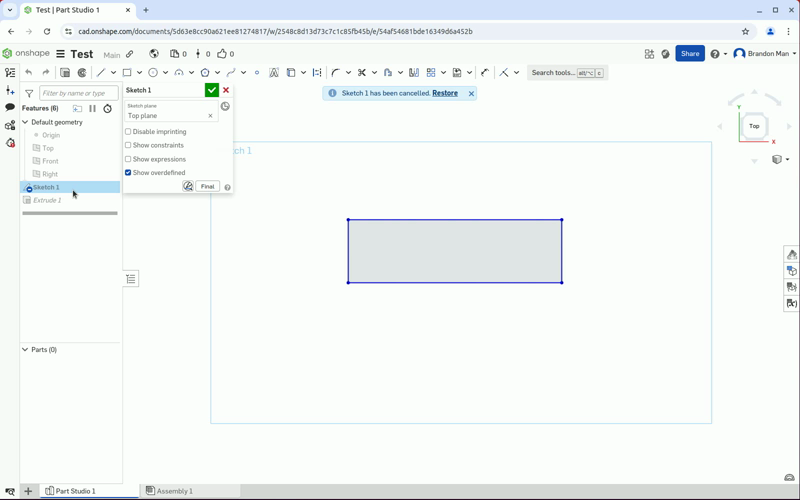
mouse_move(229, 92)
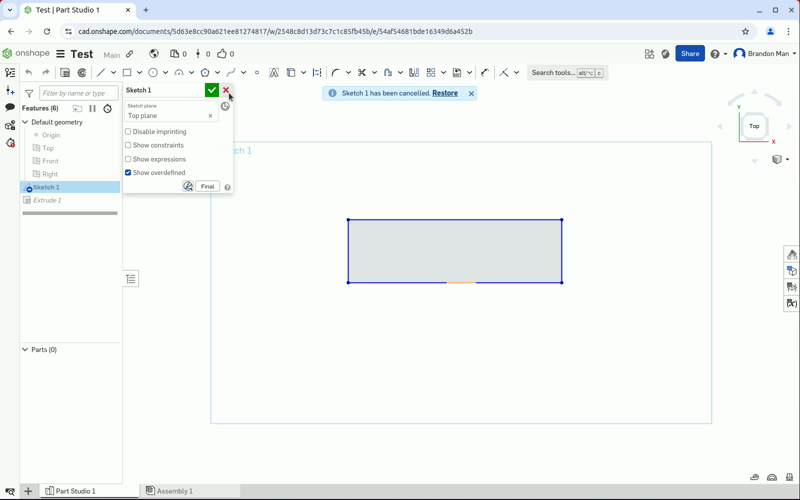
click(229, 92)
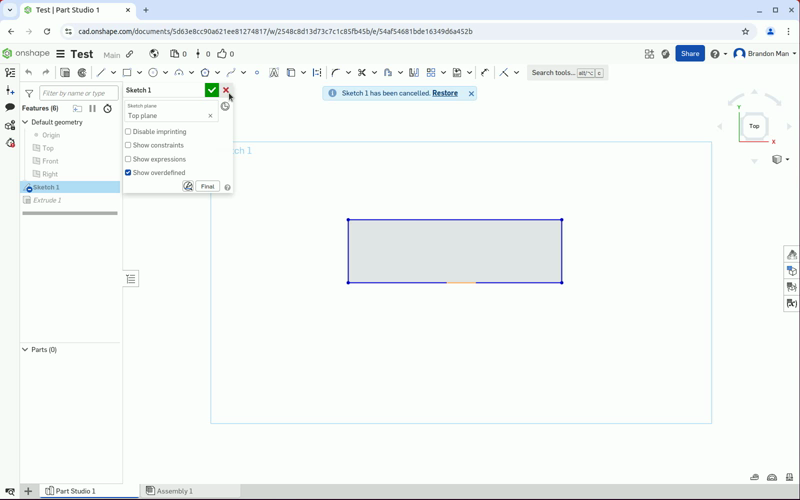
key(shift+s)
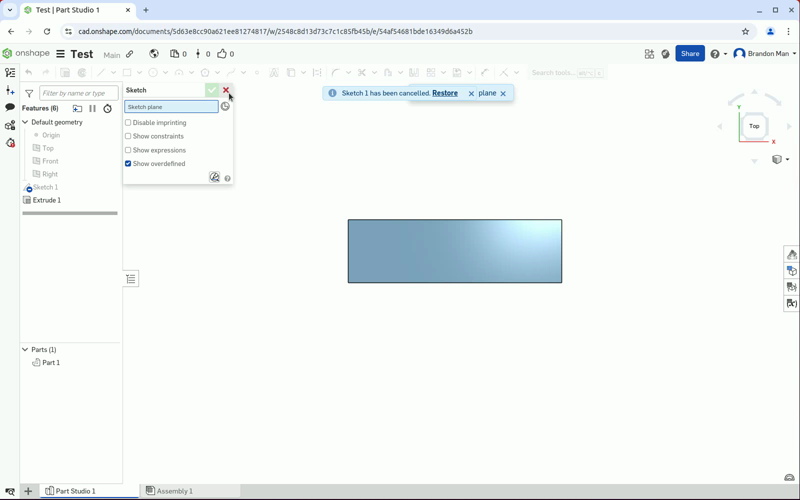
mouse_move(73, 150)
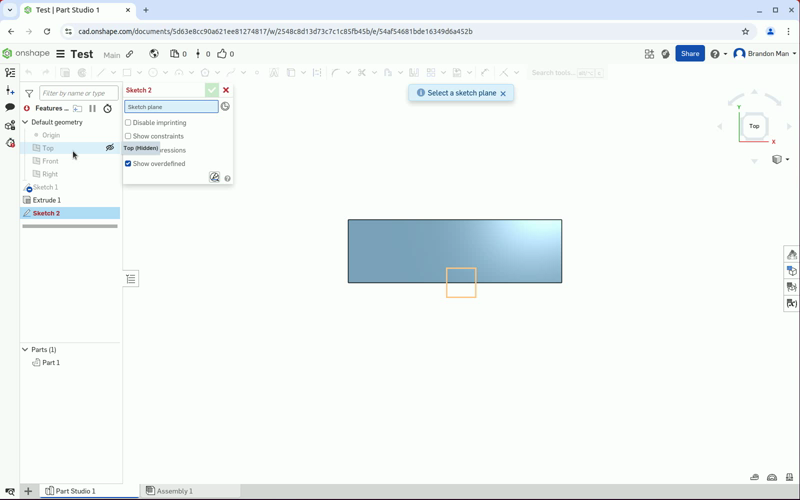
click(73, 150)
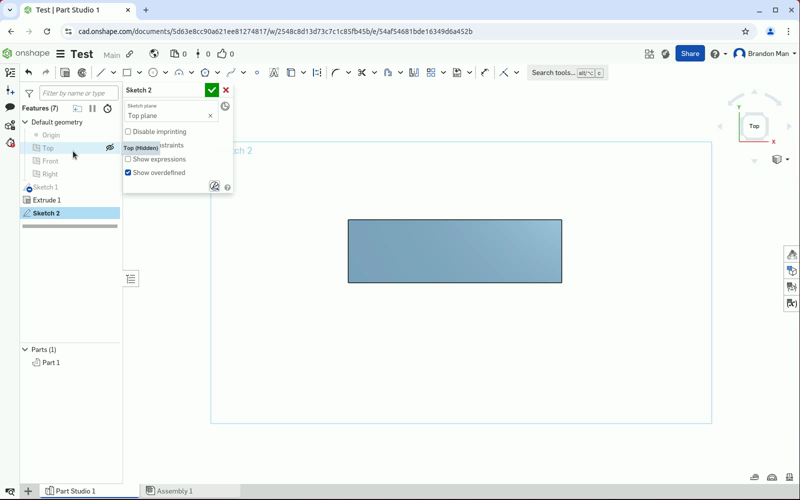
mouse_move(73, 352)
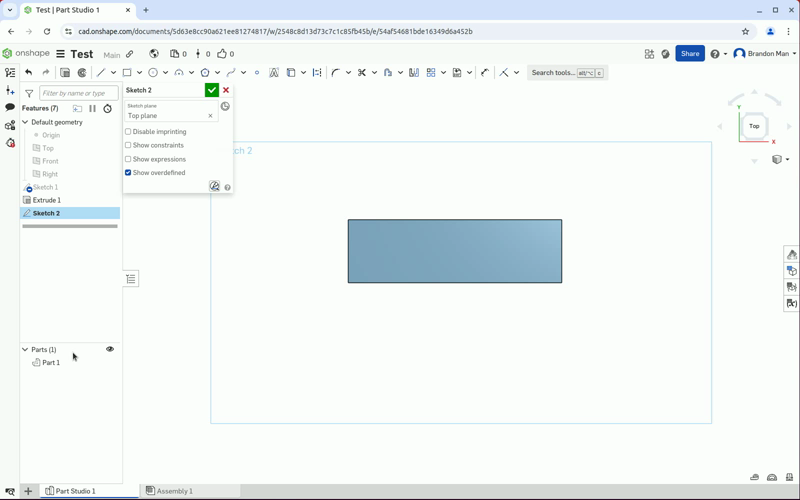
key(y)
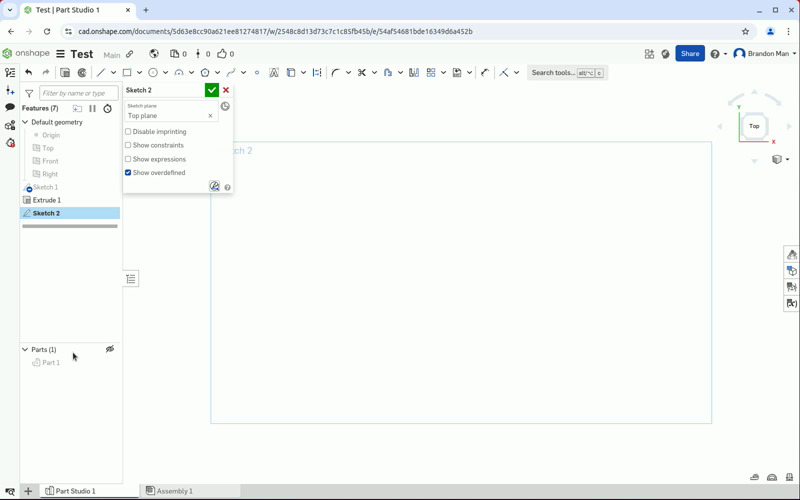
key(l)
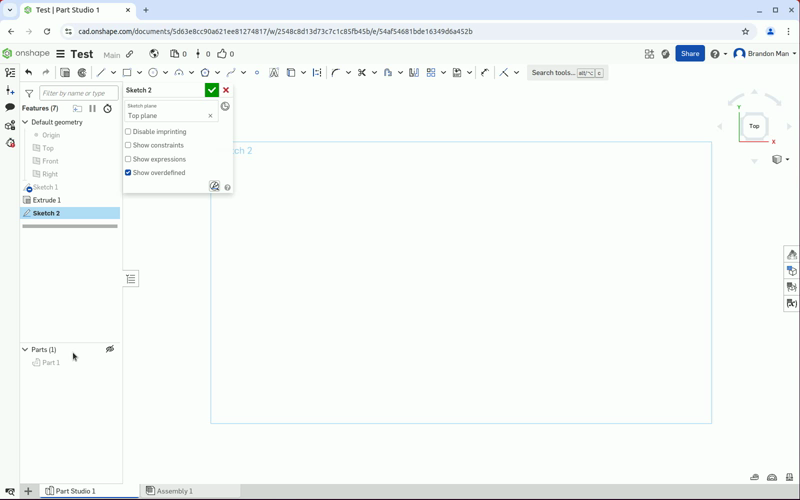
key_down(shift)
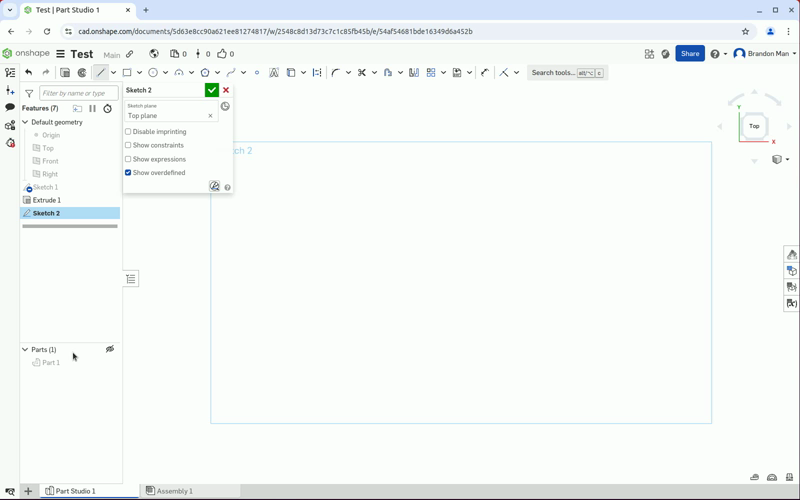
mouse_move(378, 368)
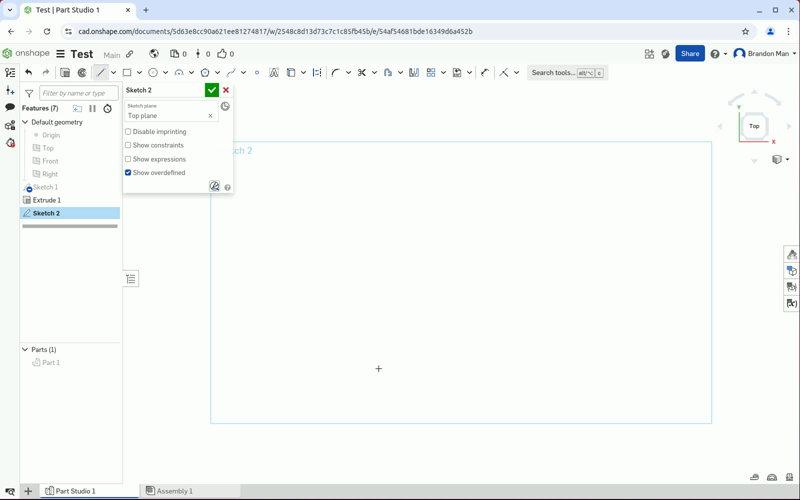
click(378, 368)
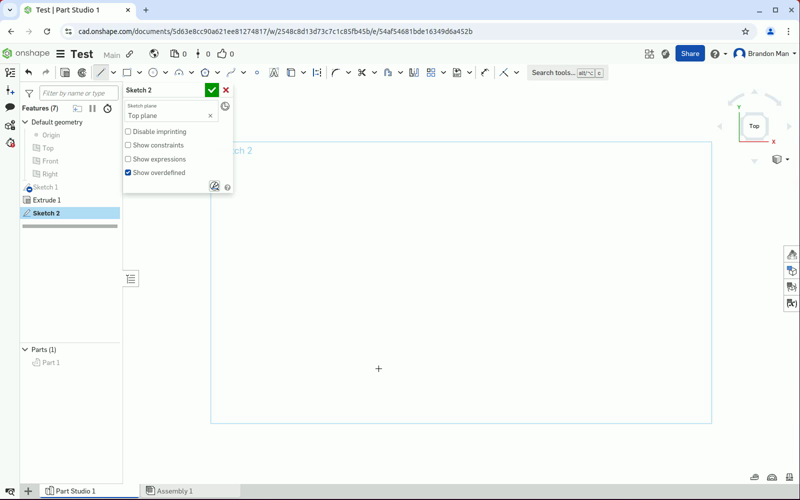
key_up(shift)
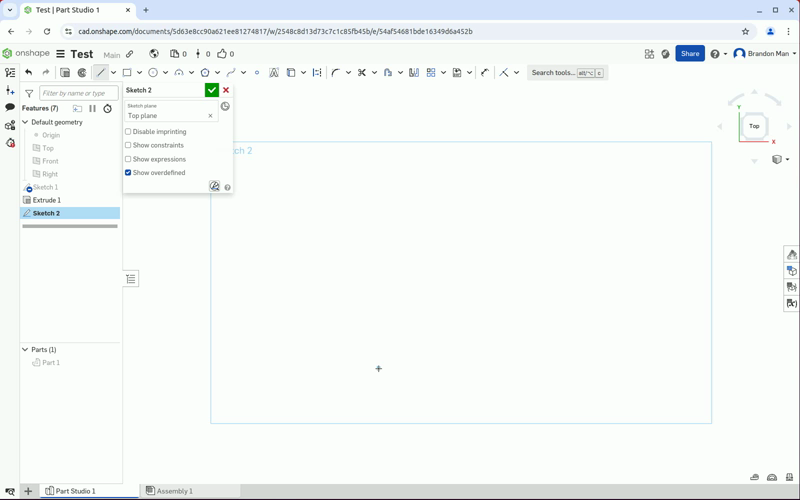
key_down(shift)
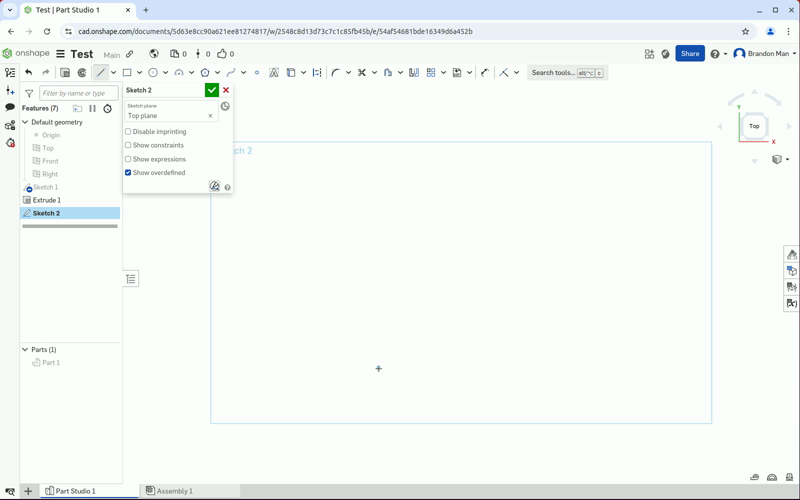
mouse_move(408, 368)
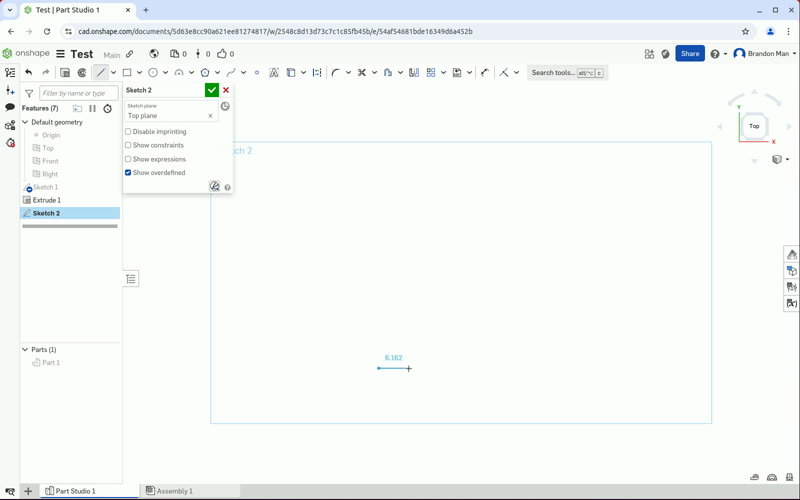
mouse_move(422, 368)
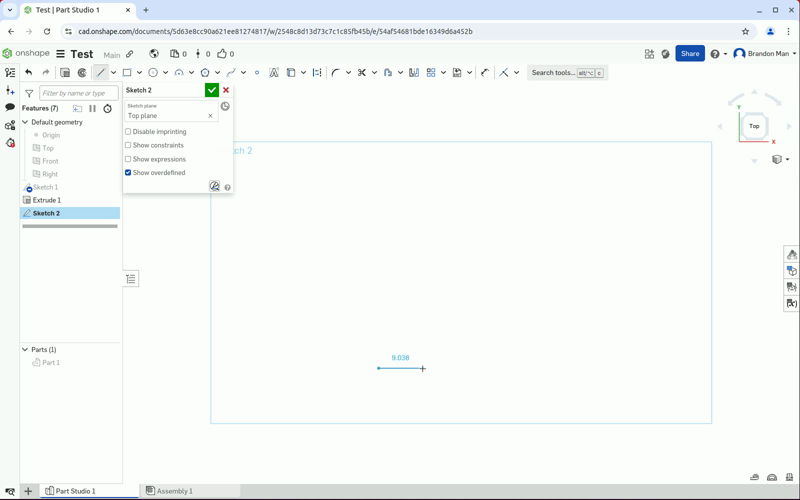
click(422, 368)
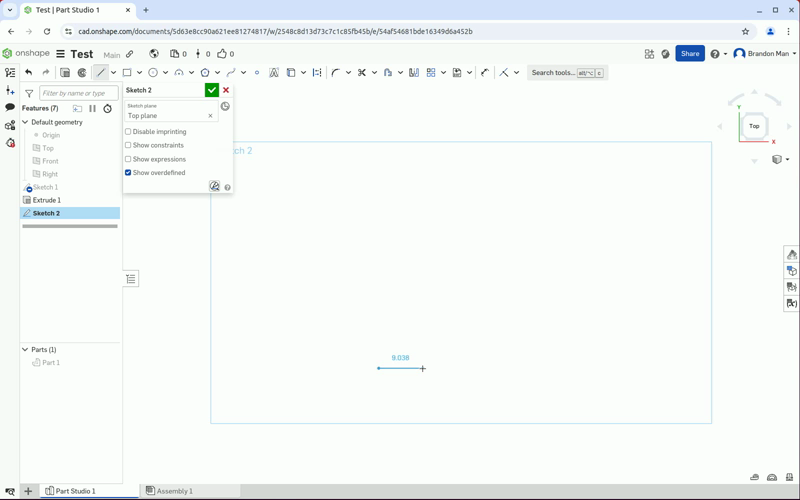
key_up(shift)
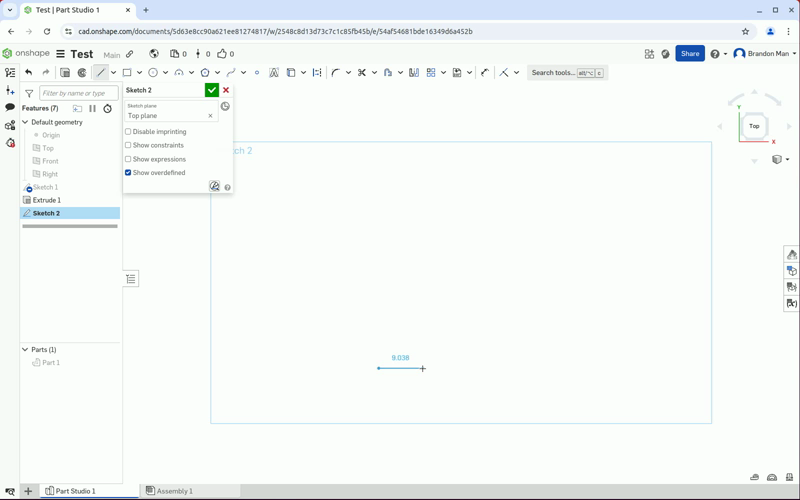
key_down(shift)
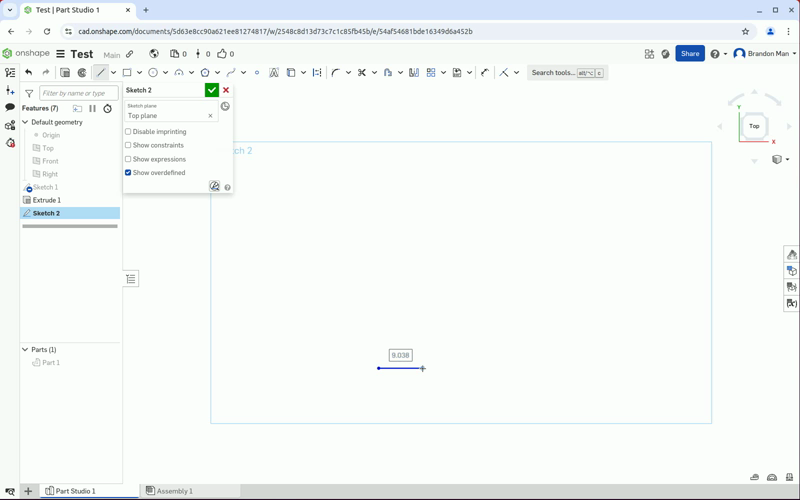
mouse_move(422, 304)
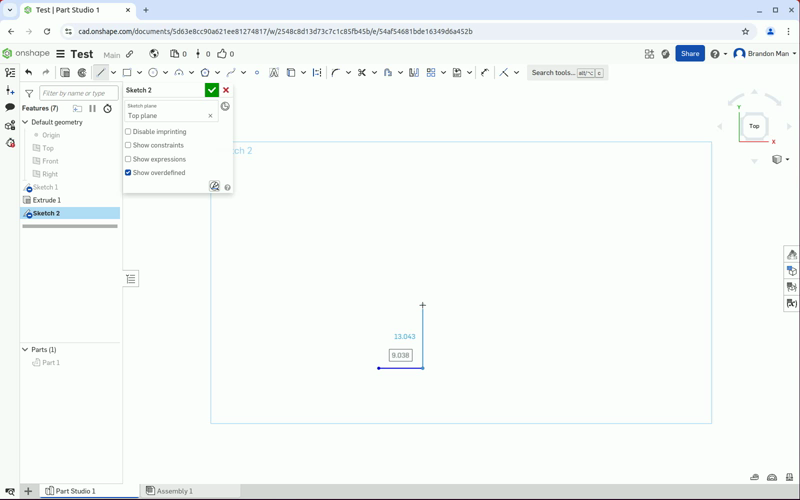
click(422, 304)
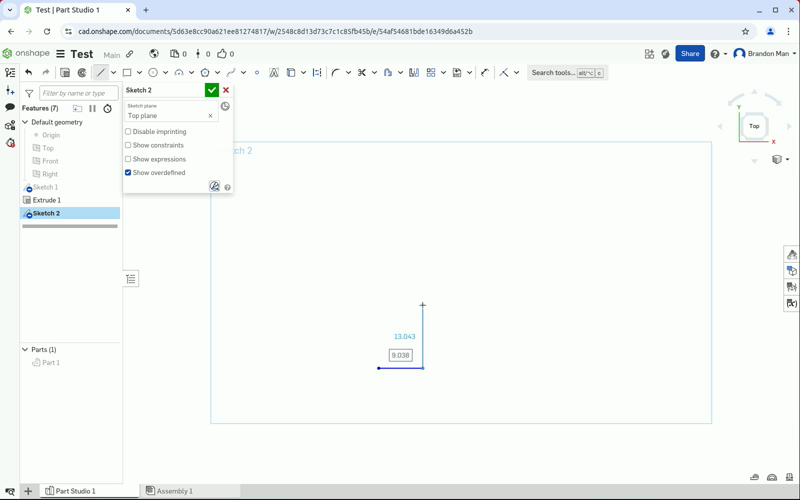
key_up(shift)
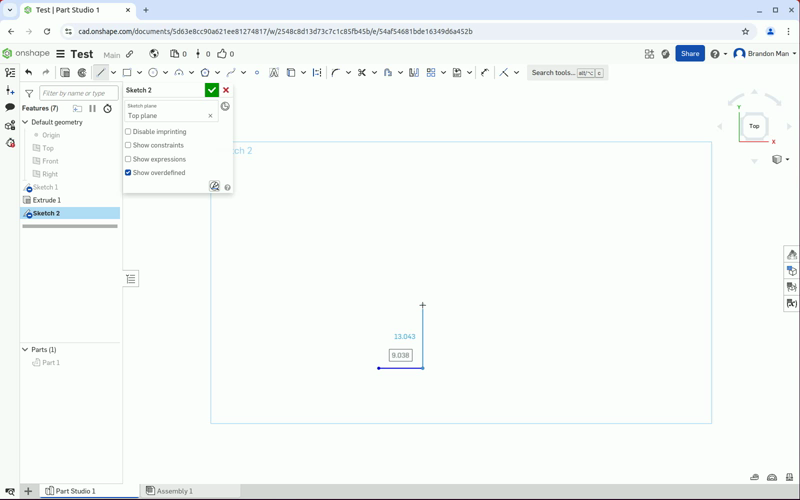
key_down(shift)
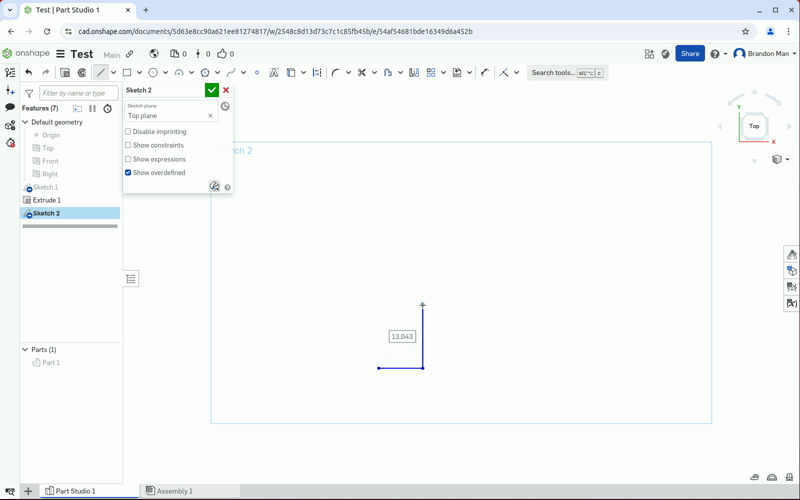
mouse_move(453, 304)
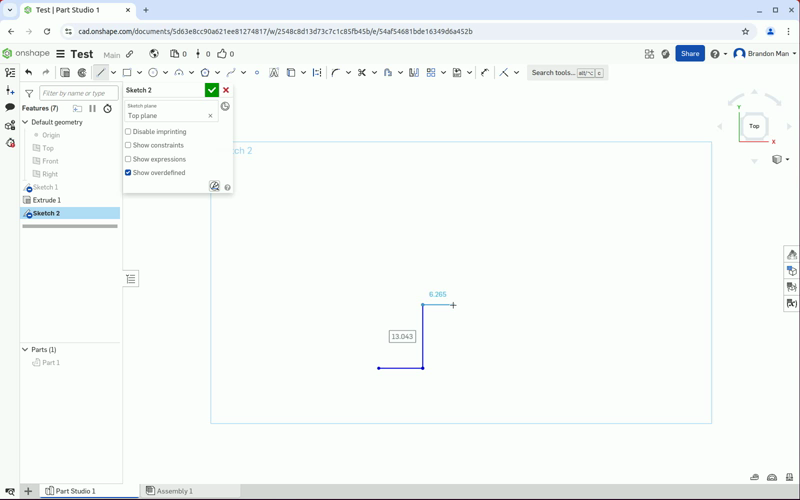
mouse_move(378, 304)
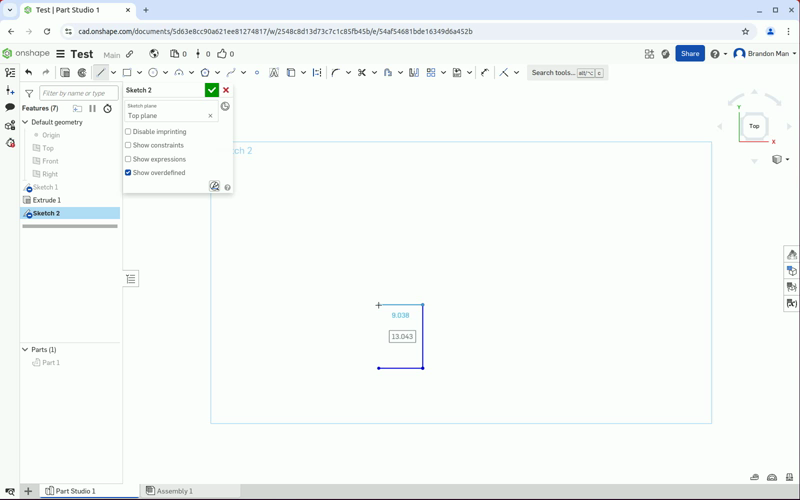
click(378, 304)
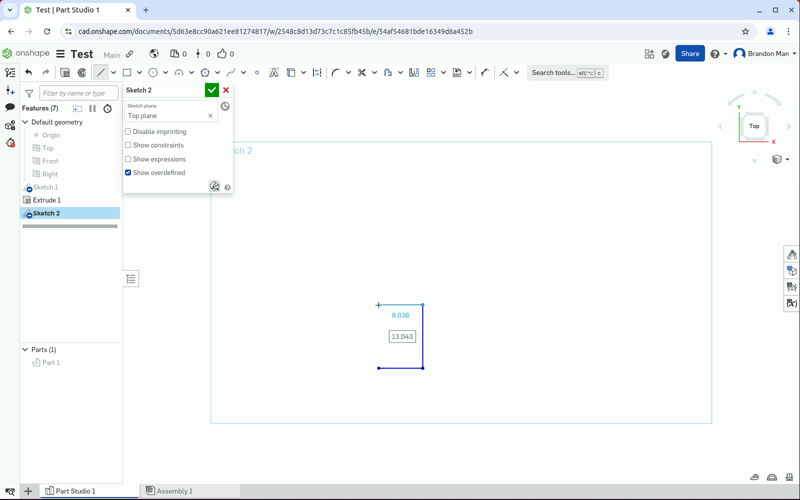
key_up(shift)
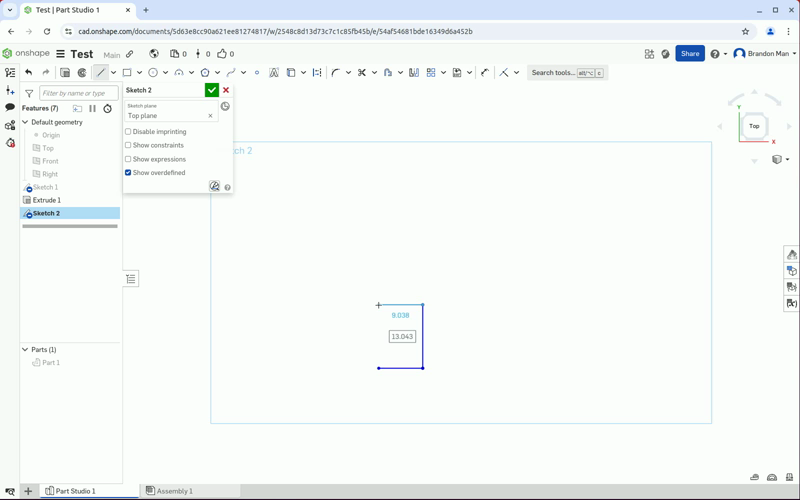
key_down(shift)
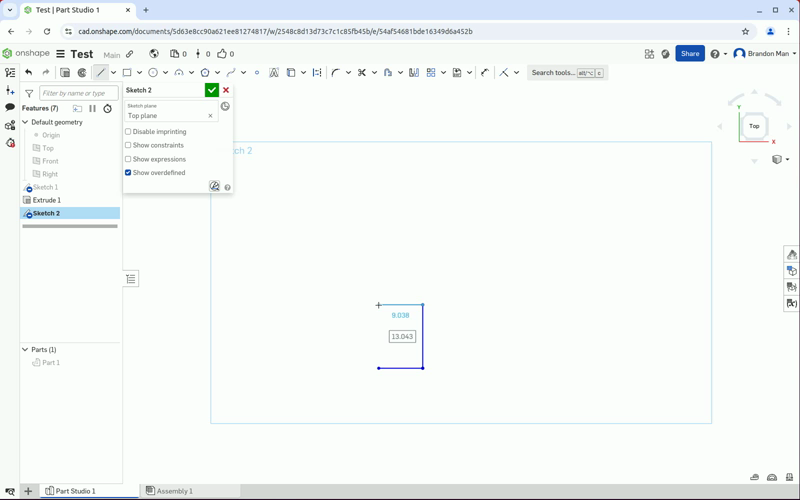
mouse_move(378, 368)
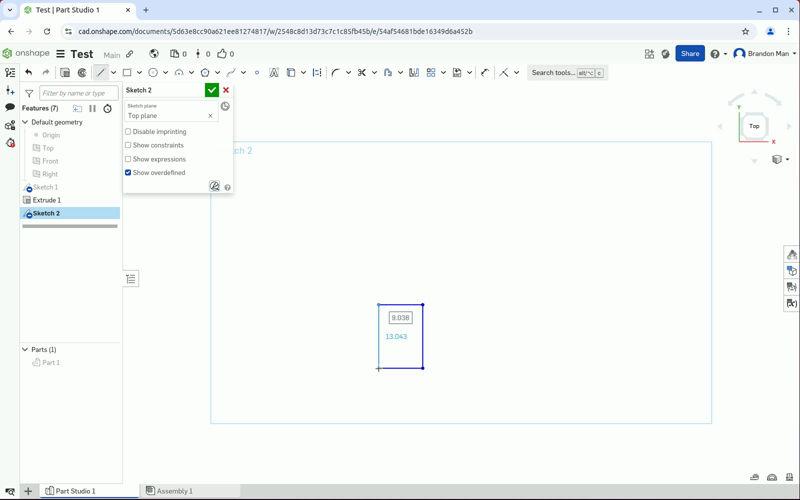
key_up(shift)
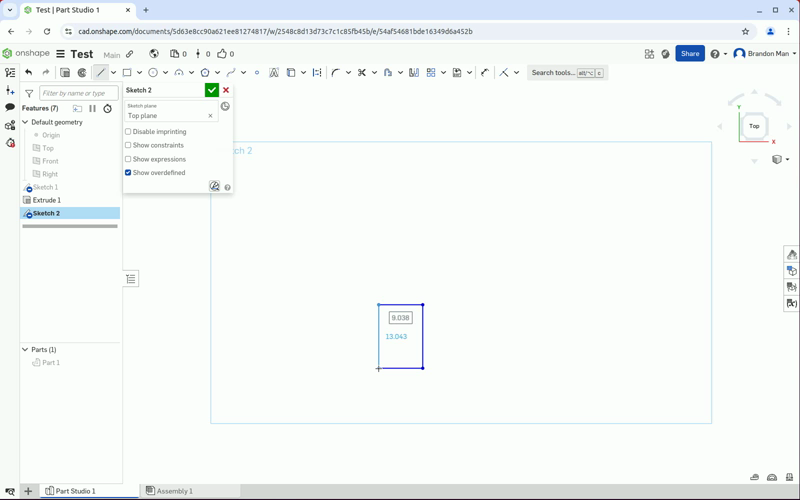
click(378, 368)
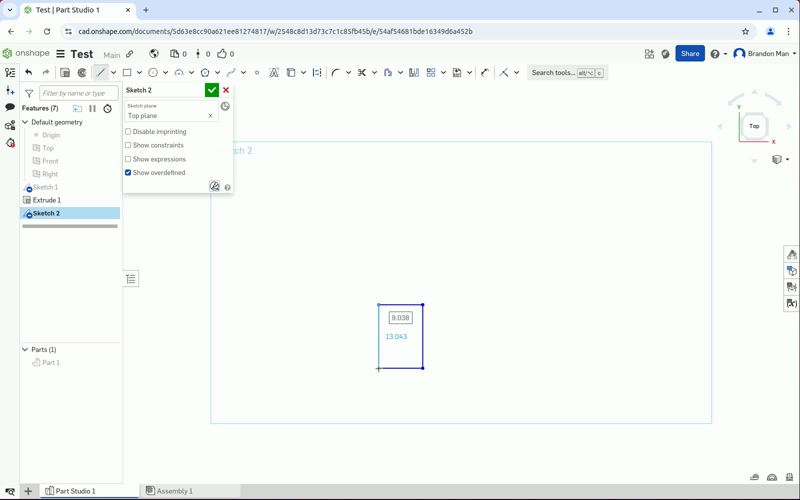
key(esc)
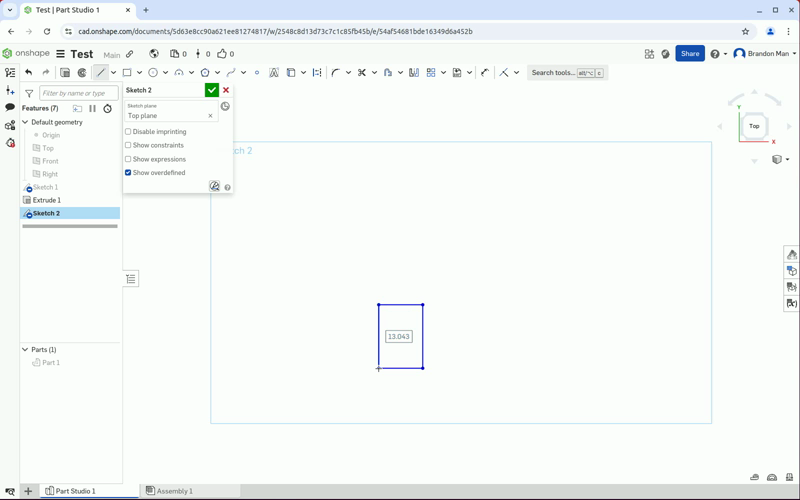
mouse_move(396, 359)
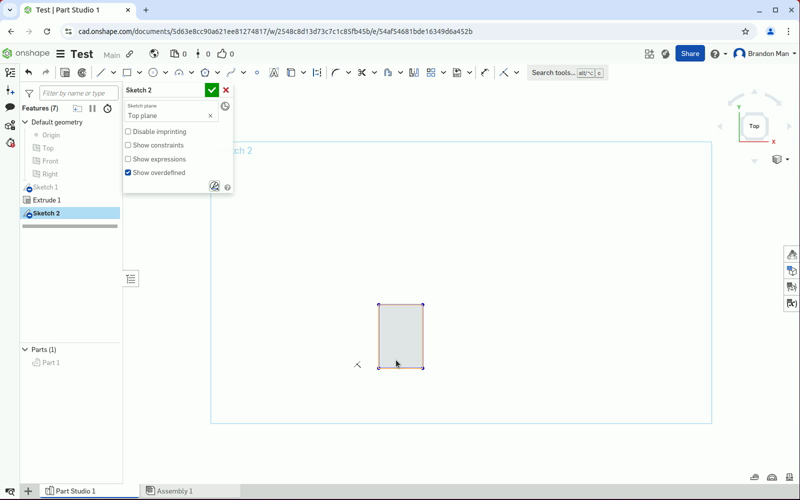
click(396, 359)
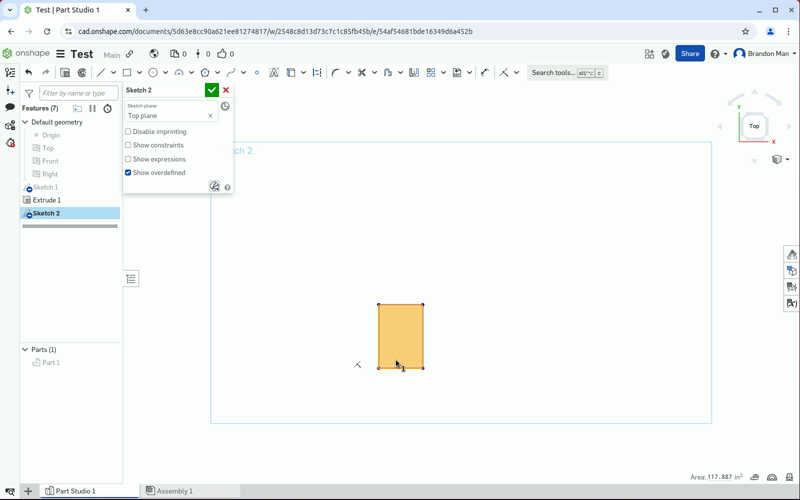
mouse_move(73, 352)
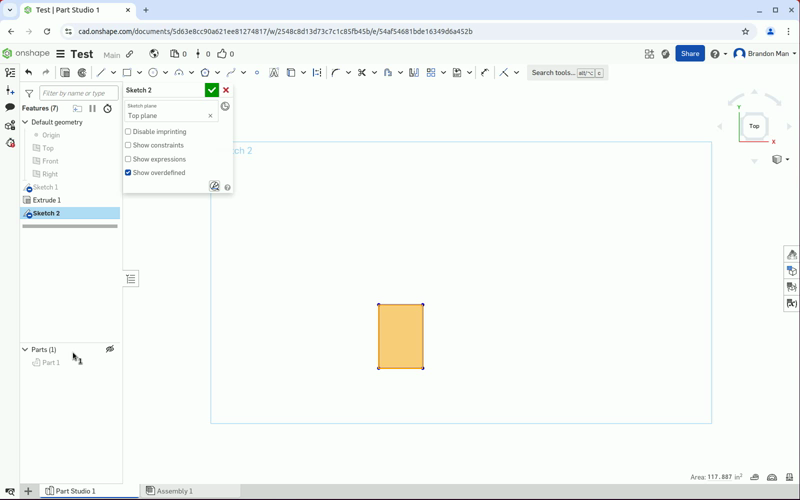
key(shift+y)
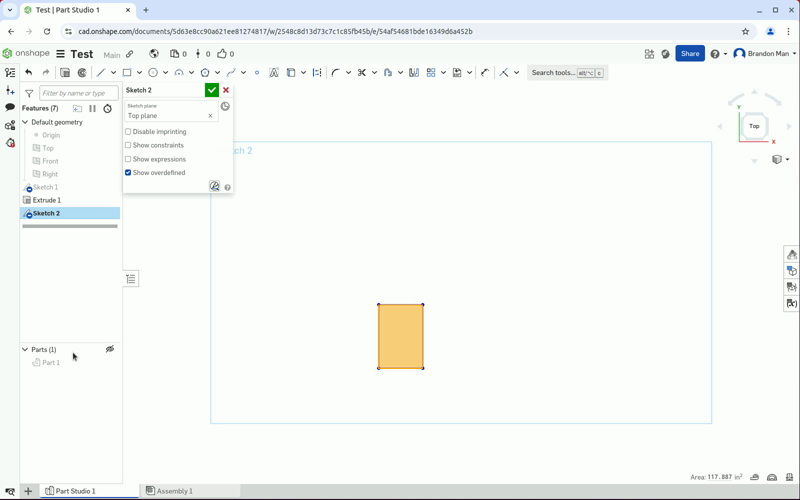
key(shift+e)
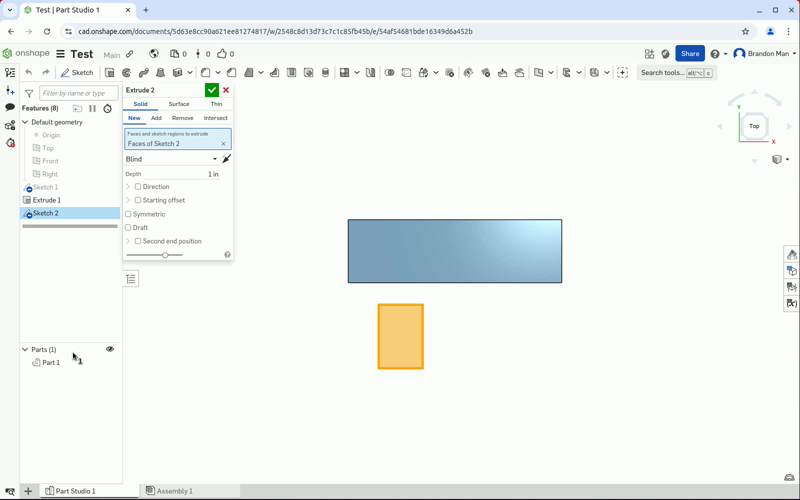
mouse_move(143, 106)
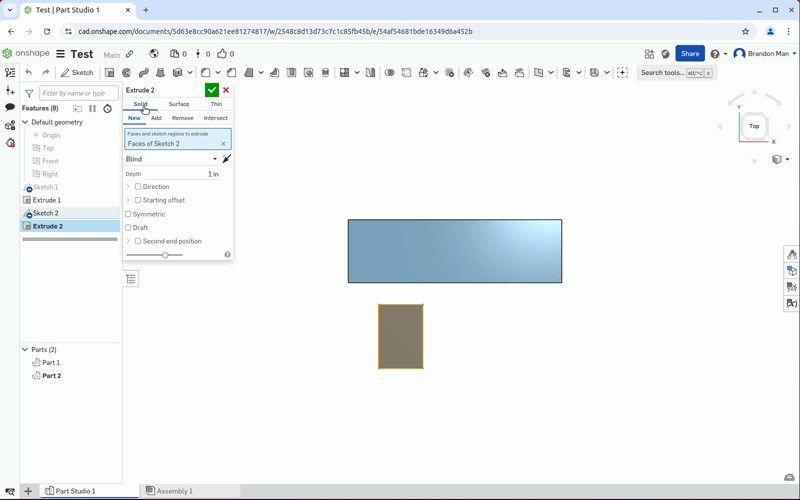
click(143, 106)
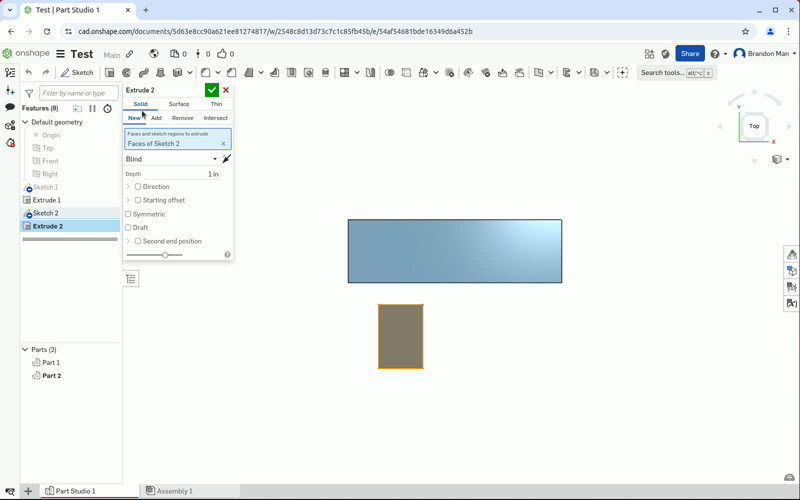
mouse_move(137, 120)
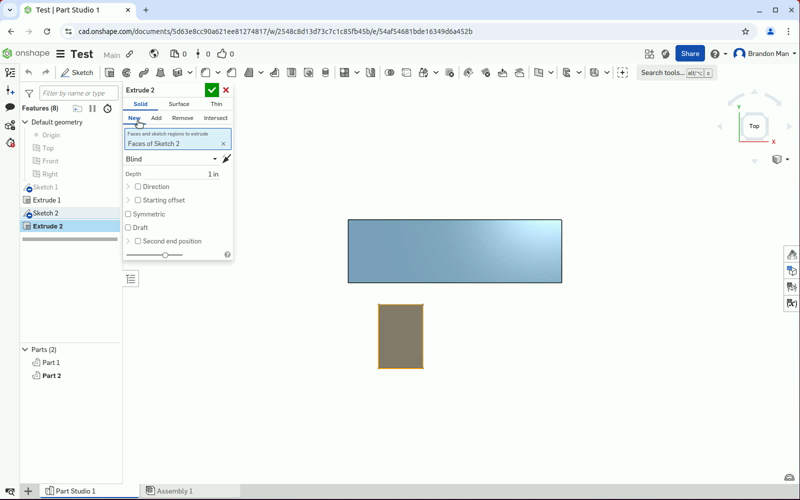
click(137, 120)
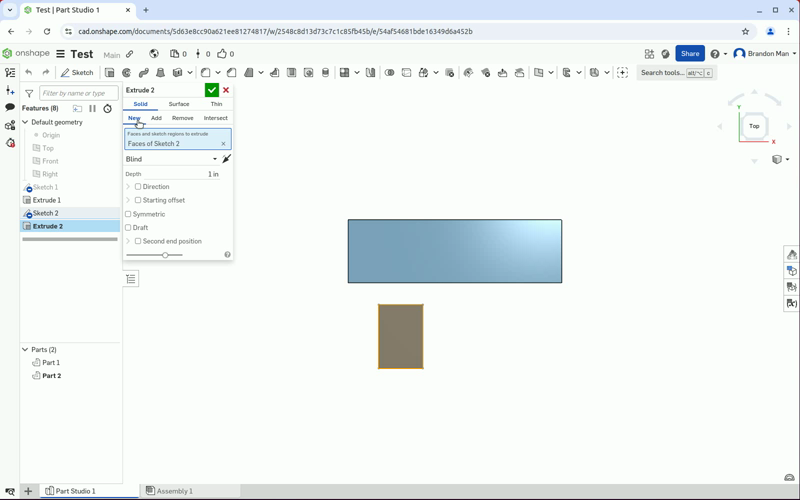
key(tab, 4)
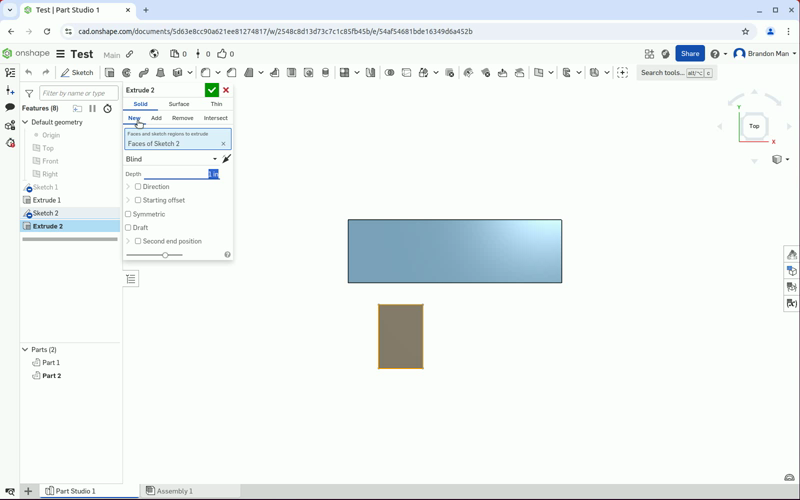
text(1.926)
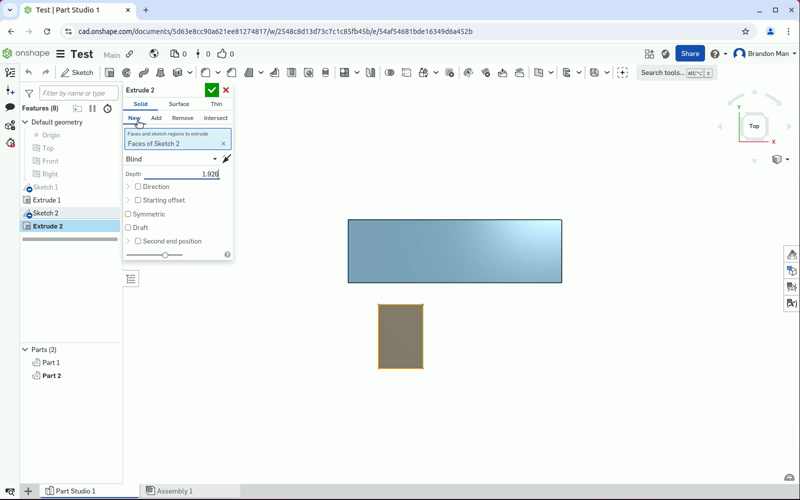
key(enter)
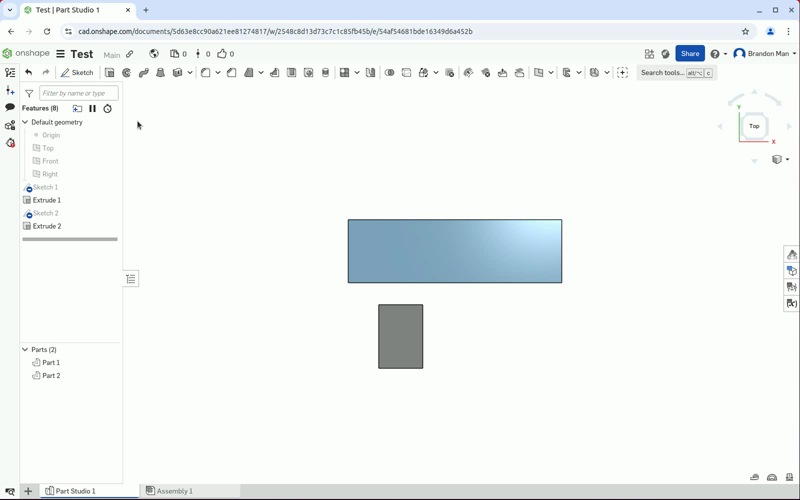
key(shift+h)
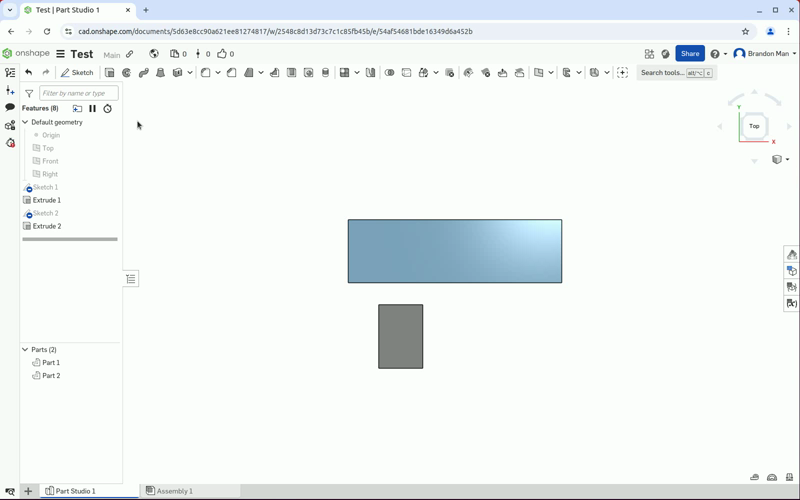
key(shift+h)
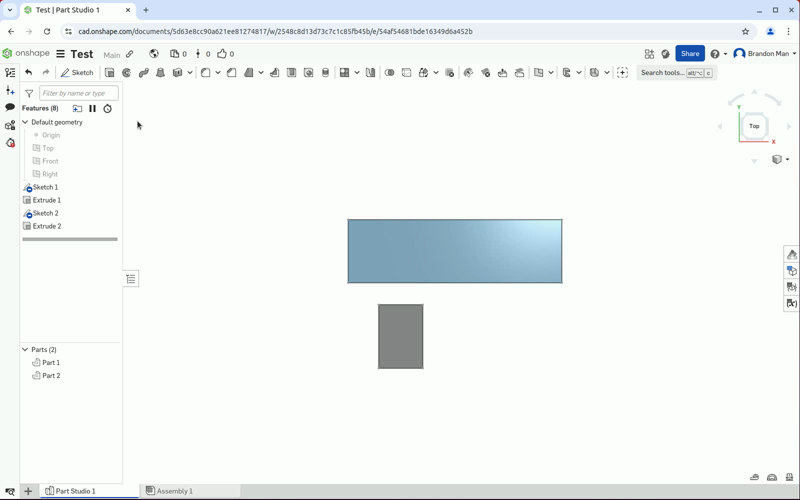
key(shift+7)
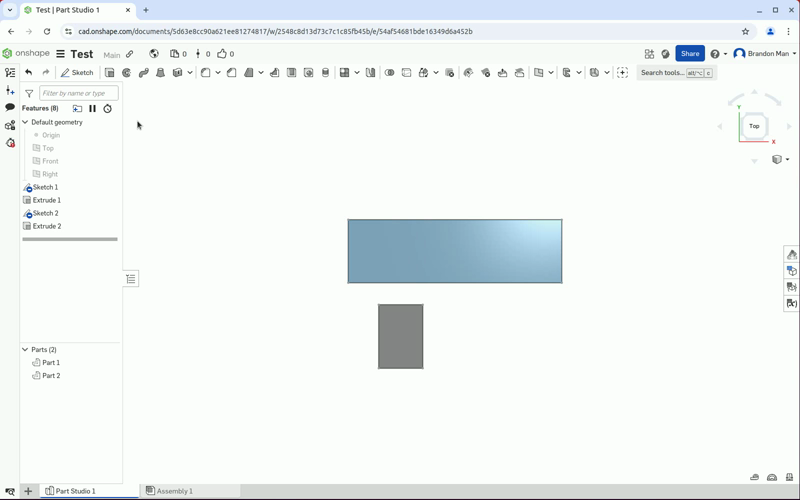
key(up, 3)
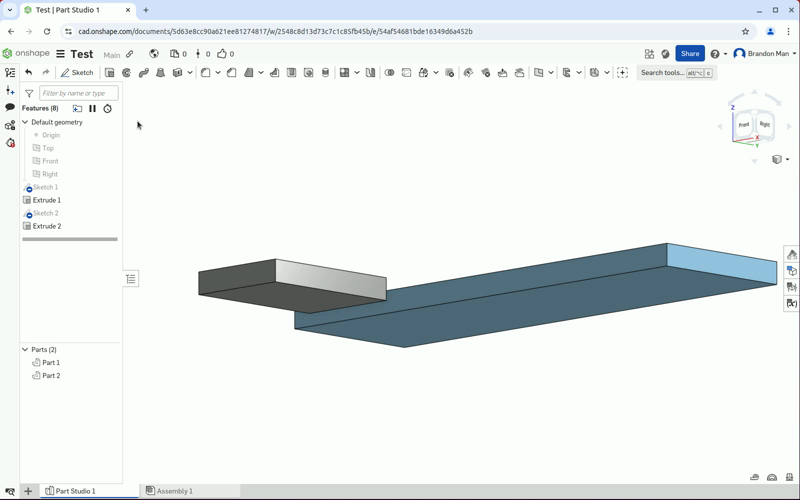
key(left, 3)
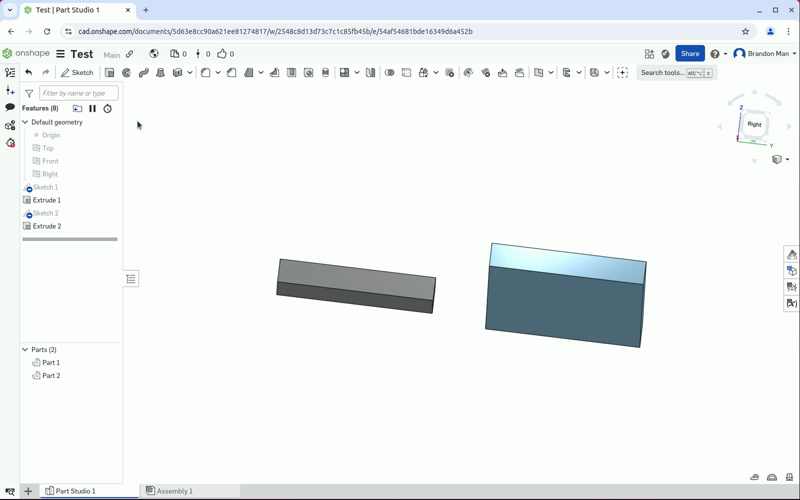
key(right, 3)
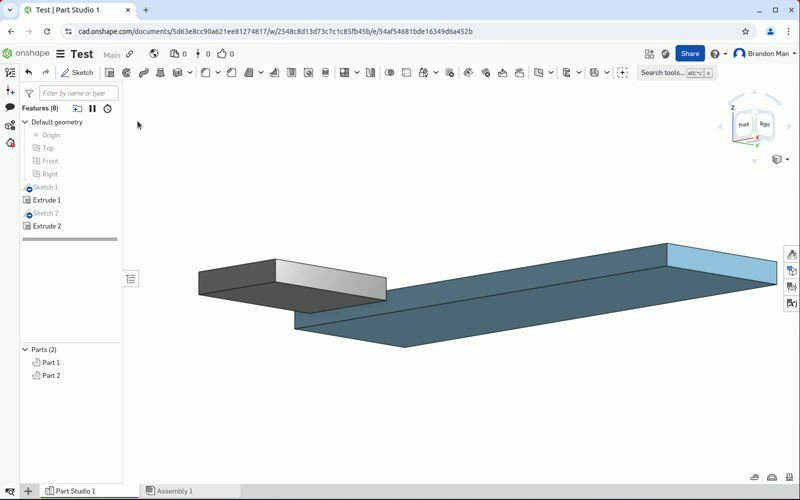
key(down, 3)
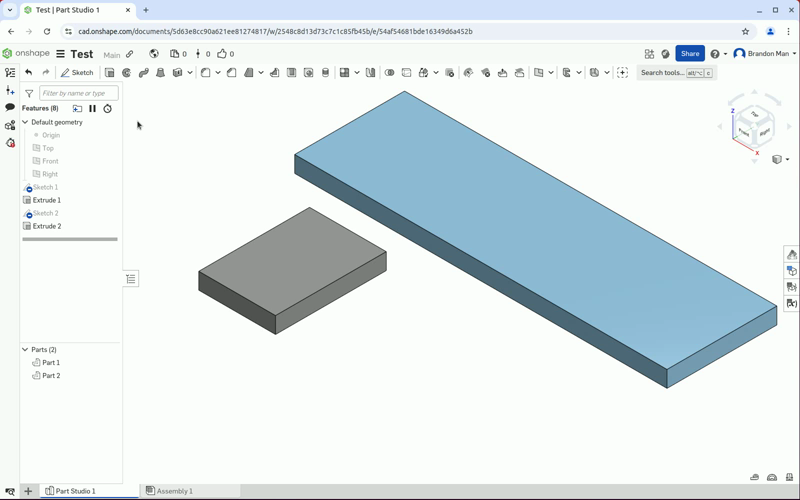
mouse_move(73, 189)
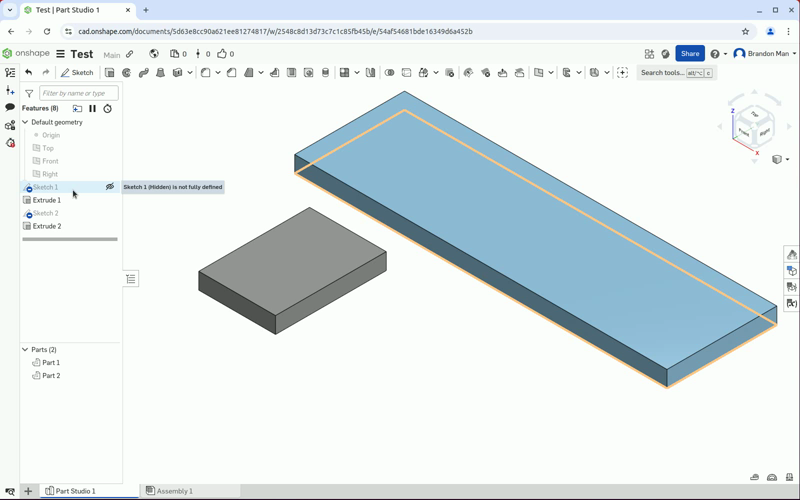
click(73, 189)